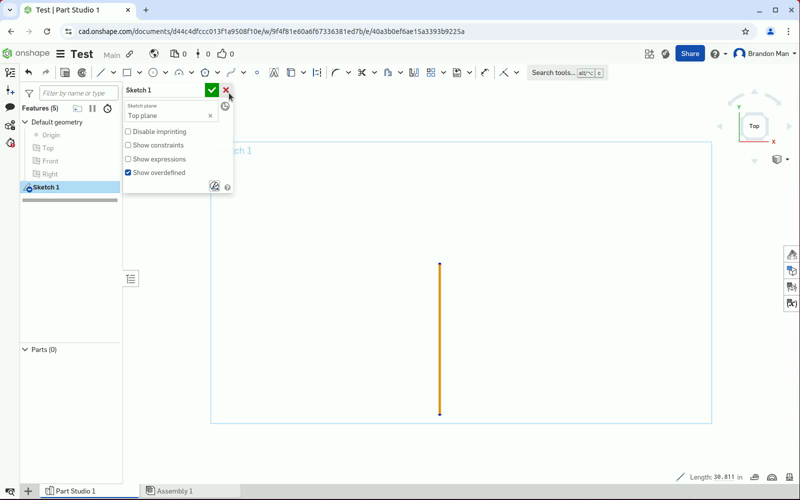
key(shift+h)
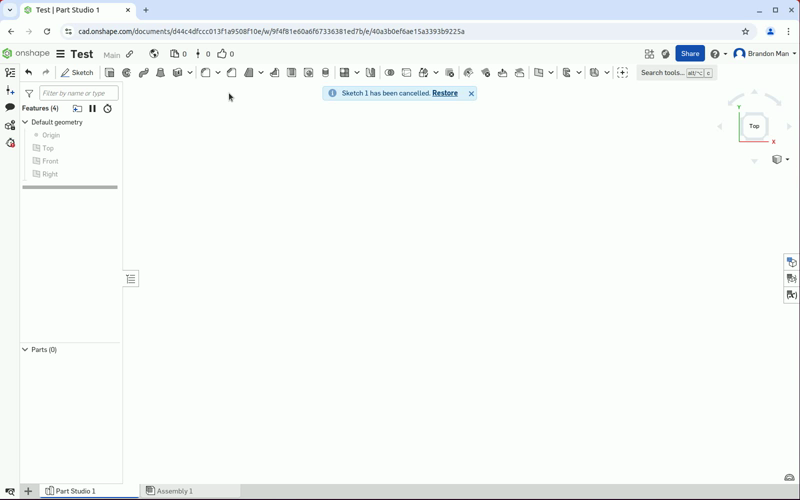
mouse_move(73, 352)
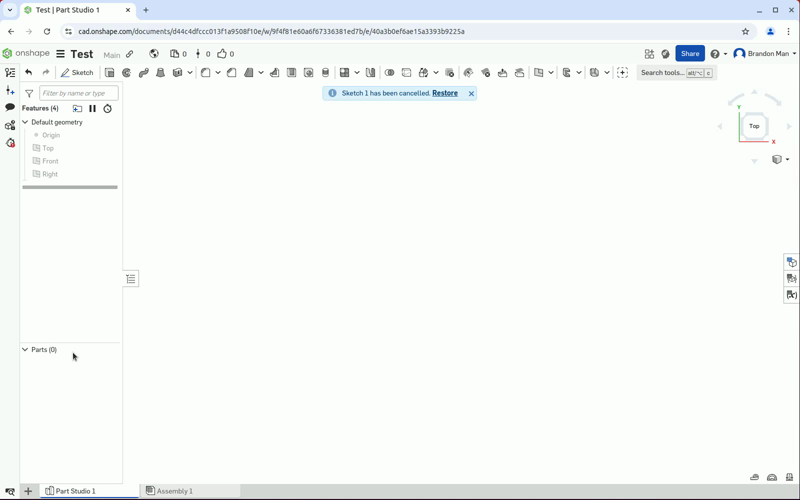
key(y)
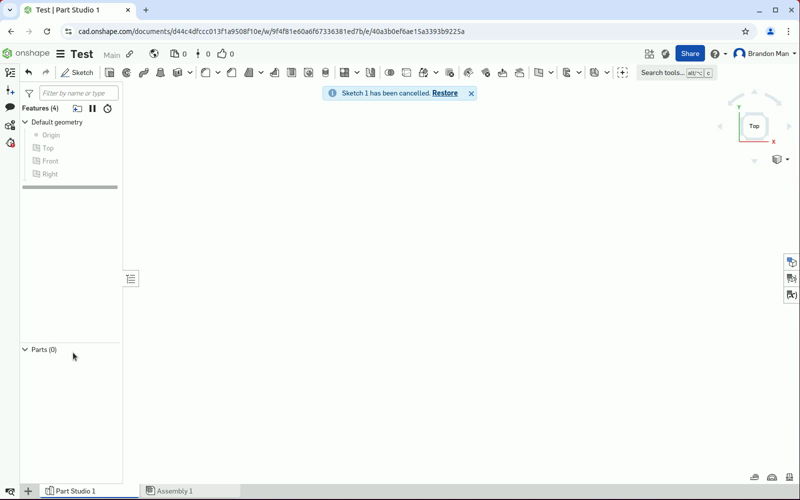
key(shift+p)
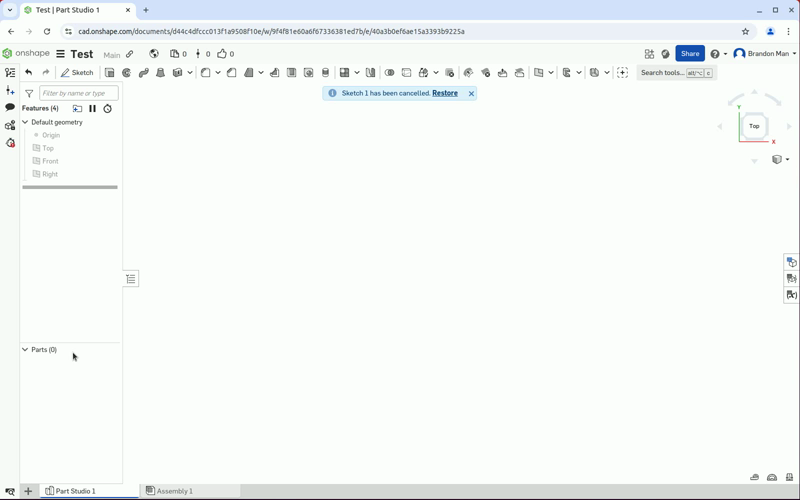
key(space)
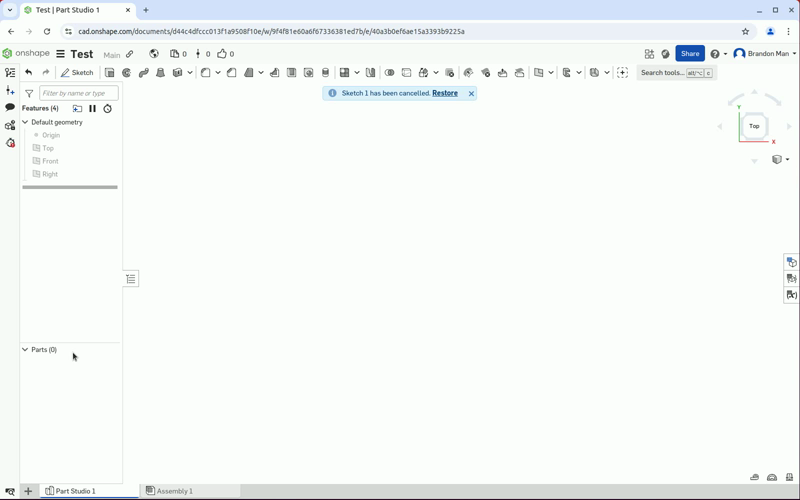
key_down(shift)
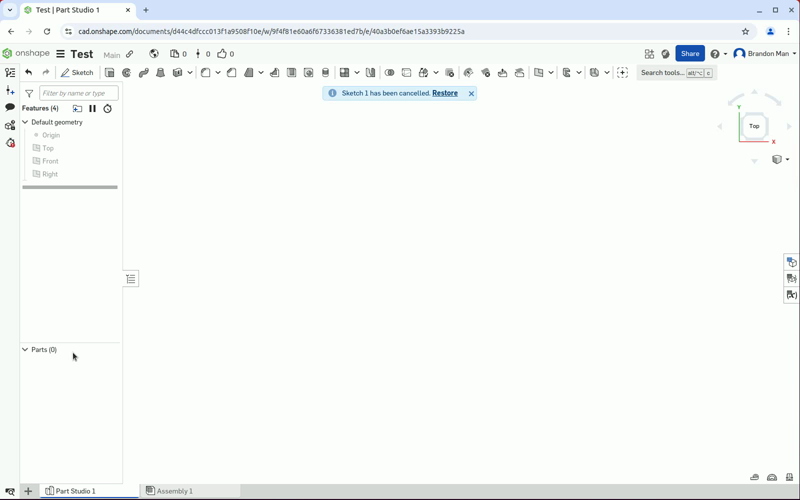
key(up)
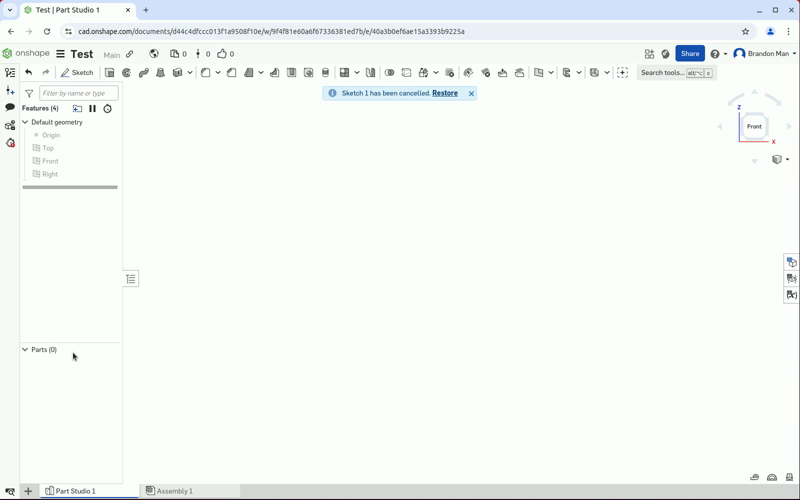
key_up(shift)
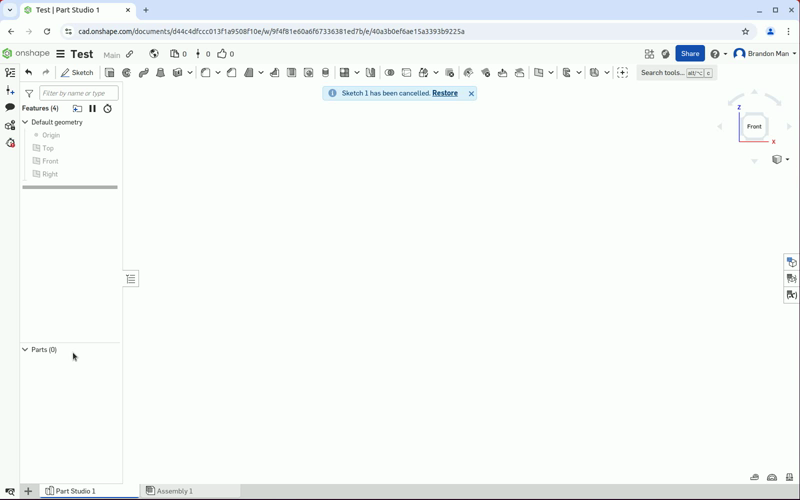
mouse_move(73, 352)
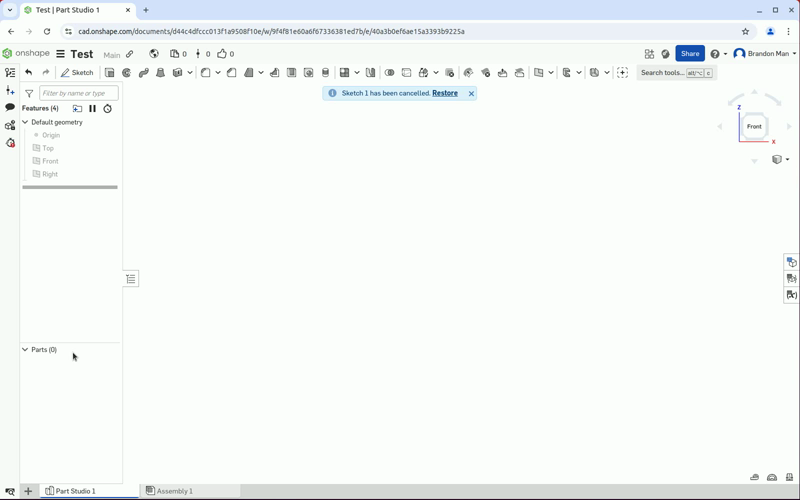
key(shift+y)
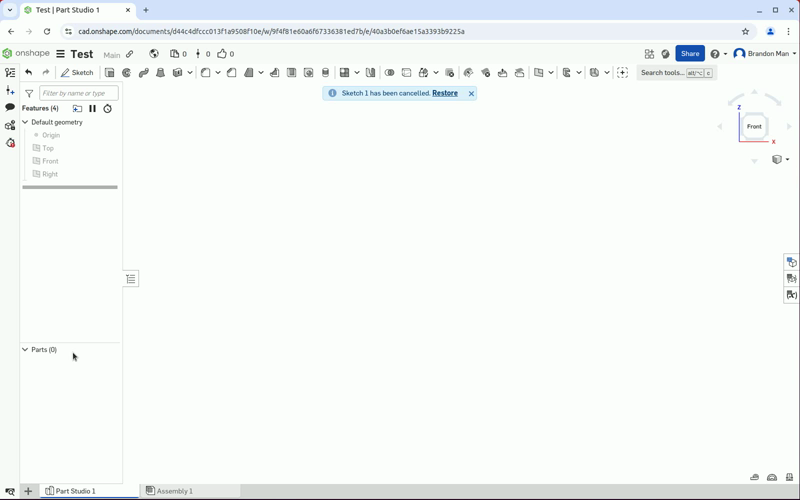
key(shift+s)
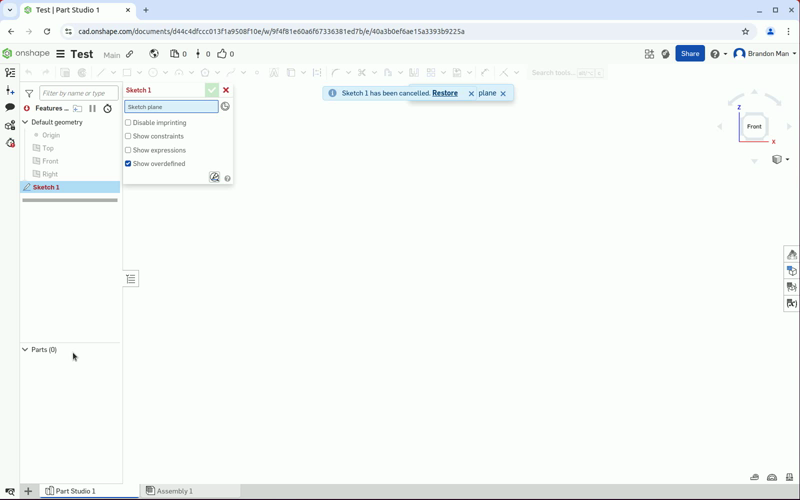
mouse_move(73, 163)
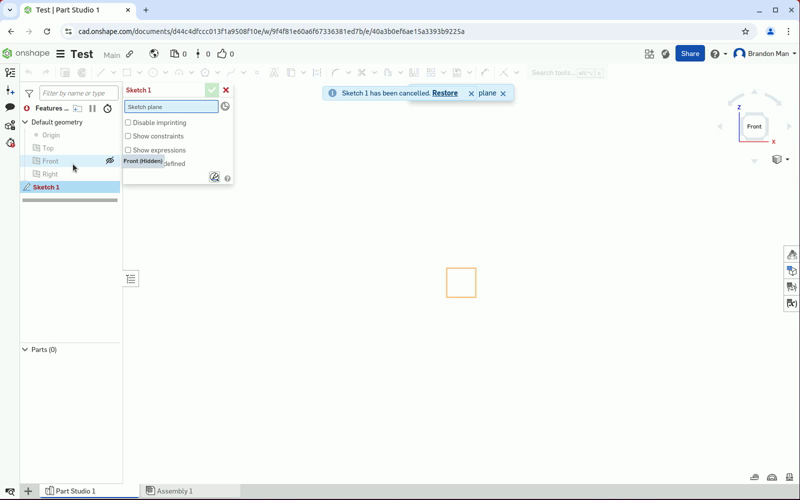
click(73, 163)
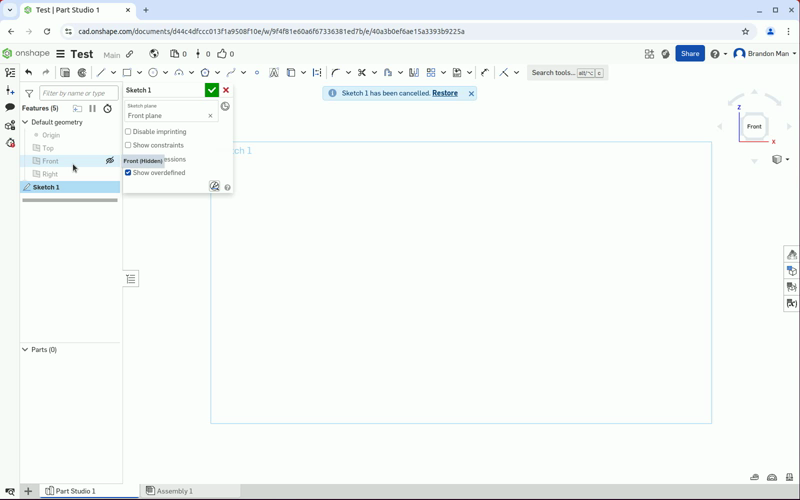
mouse_move(73, 352)
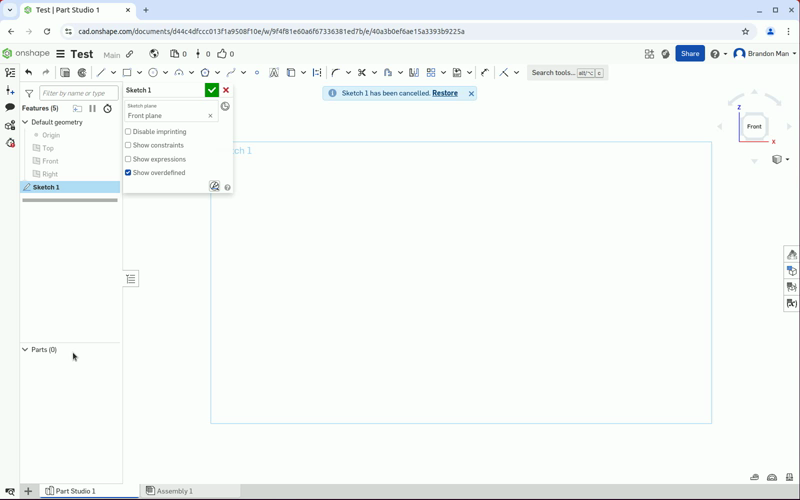
key(y)
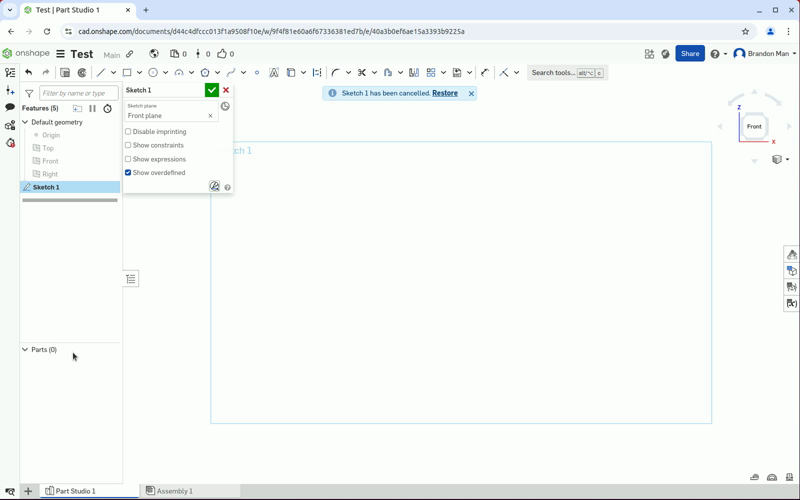
key(l)
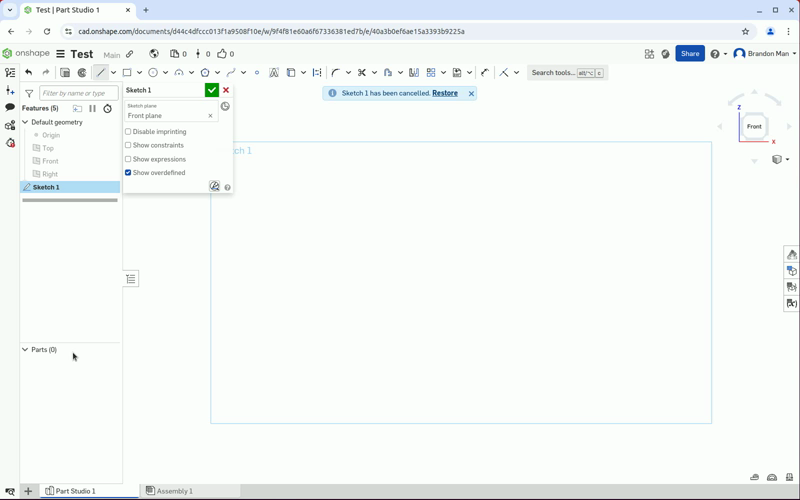
key_down(shift)
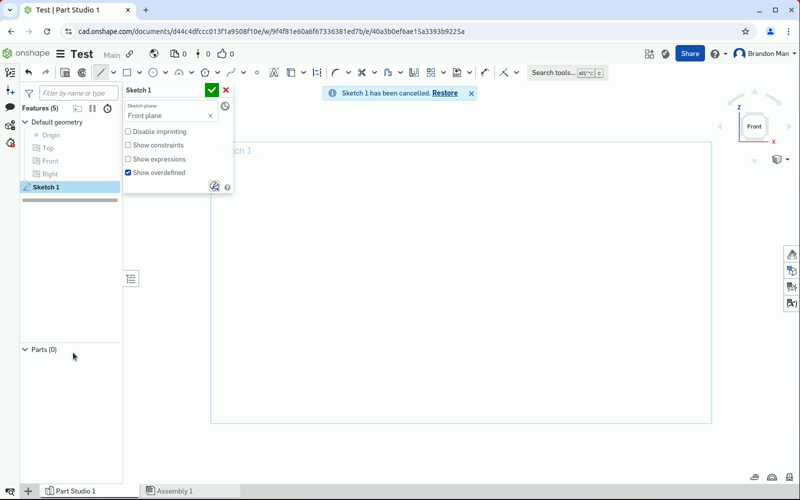
mouse_move(353, 357)
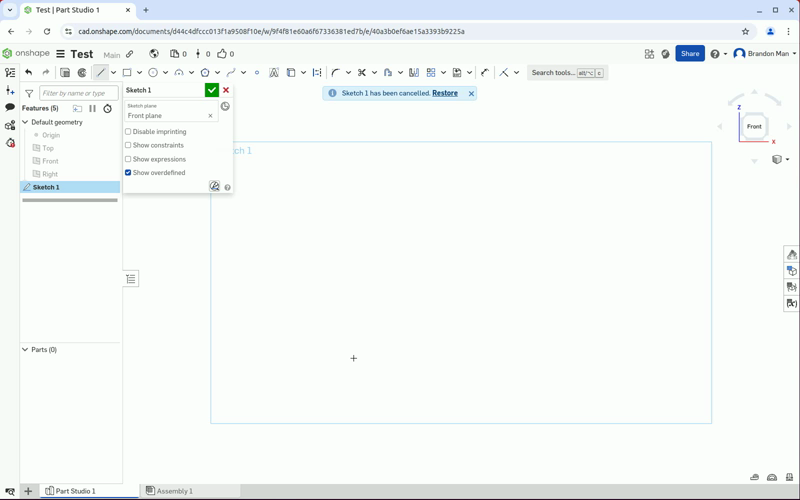
click(353, 357)
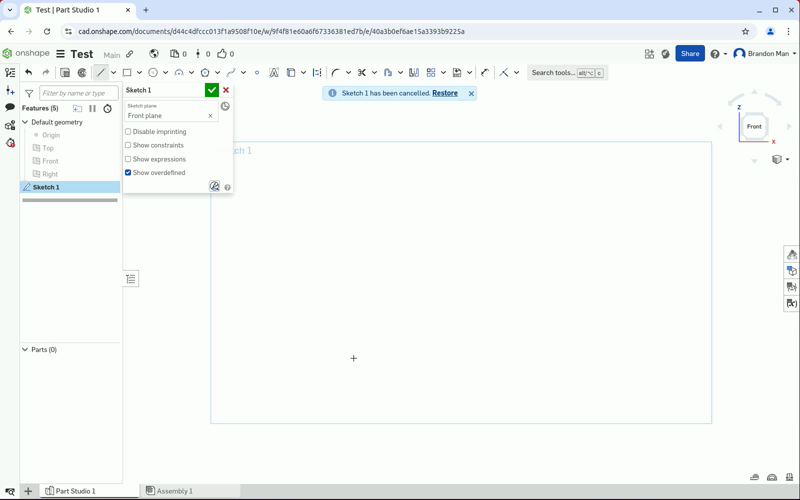
key_up(shift)
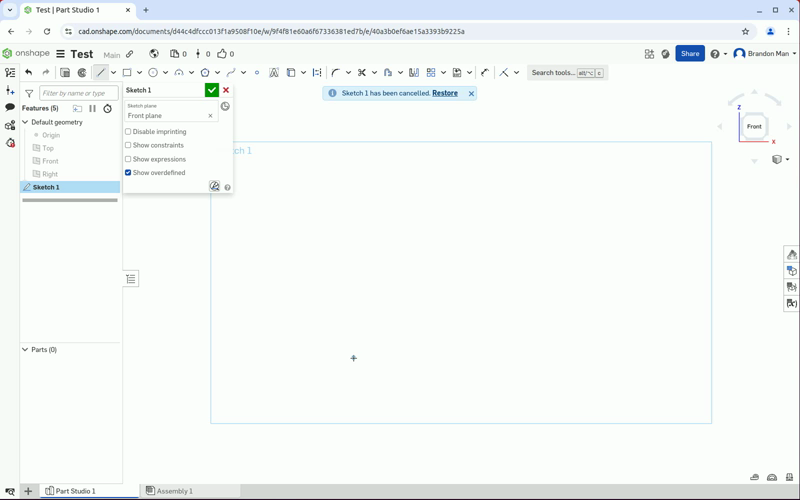
key_down(shift)
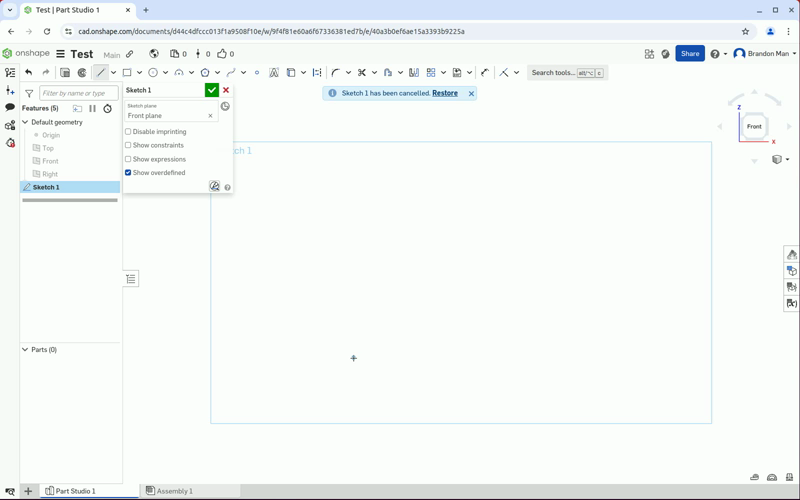
mouse_move(566, 357)
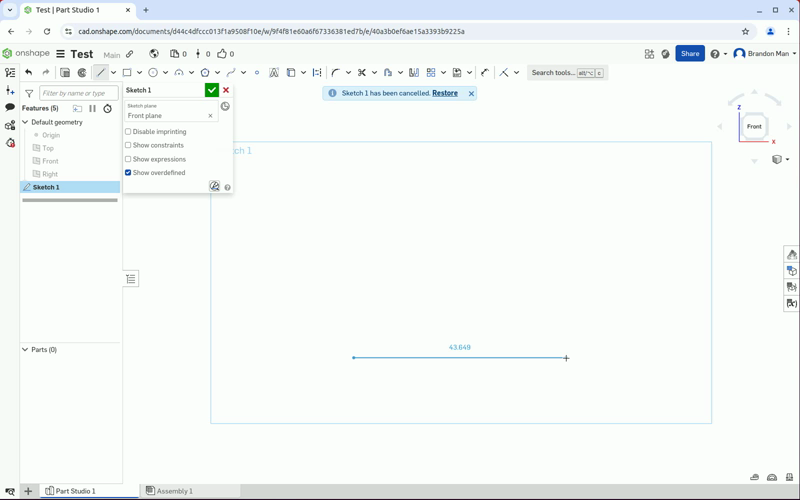
click(566, 357)
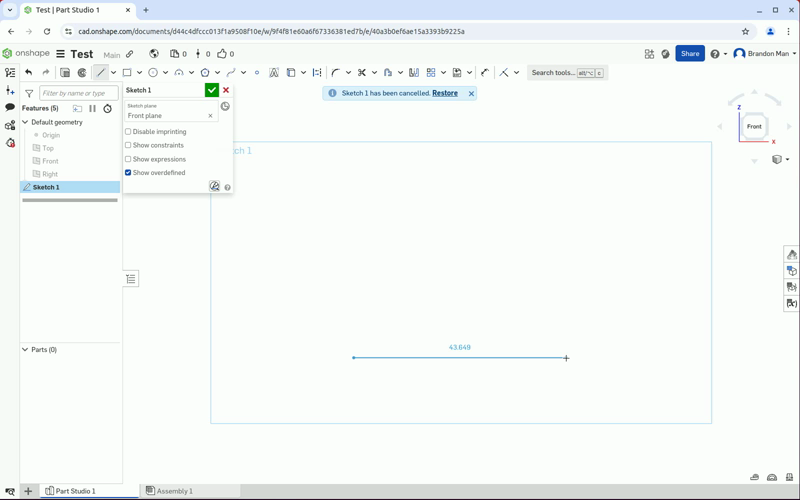
key_up(shift)
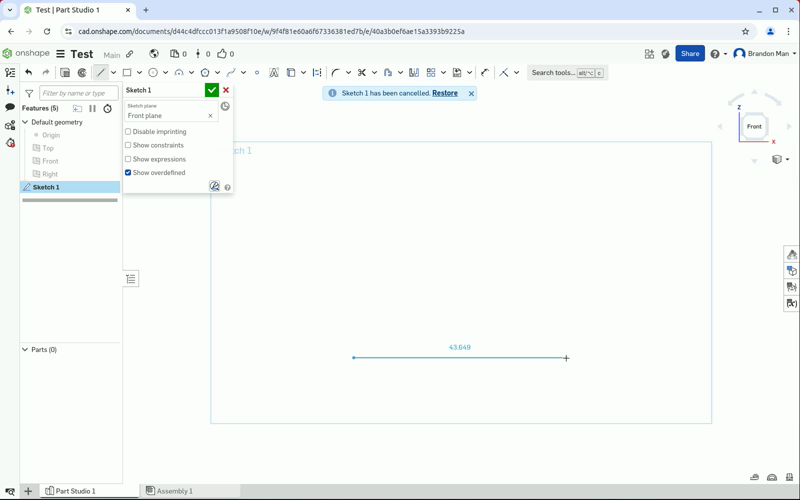
key_down(shift)
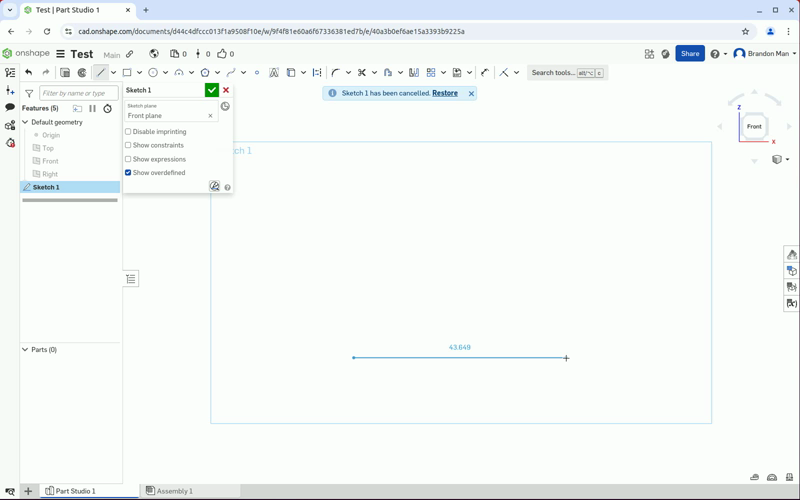
mouse_move(566, 208)
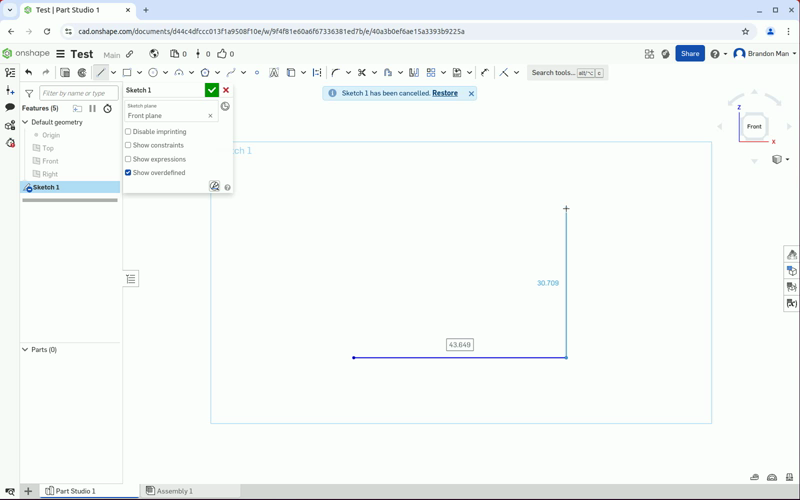
click(566, 208)
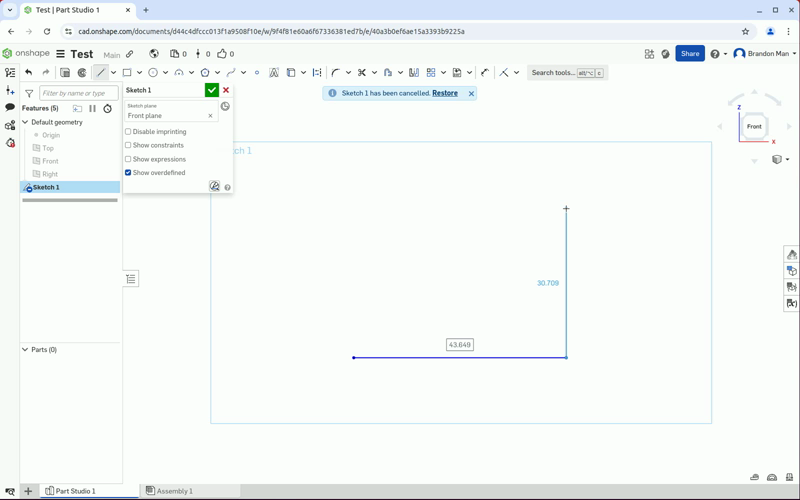
key_up(shift)
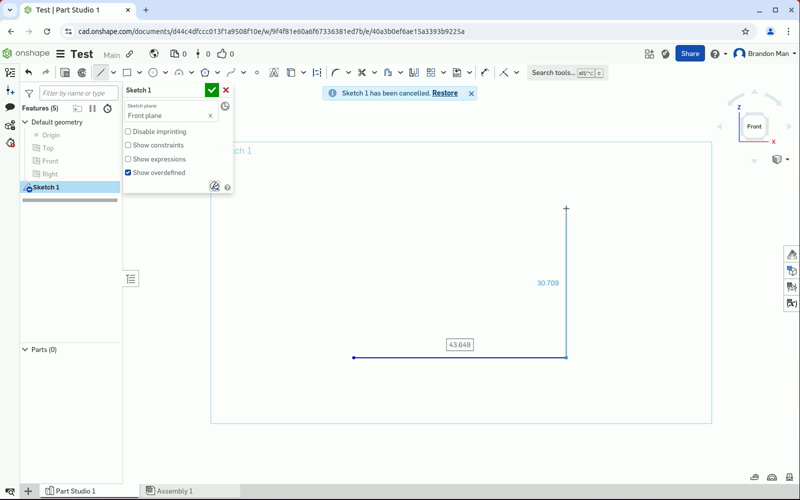
key_down(shift)
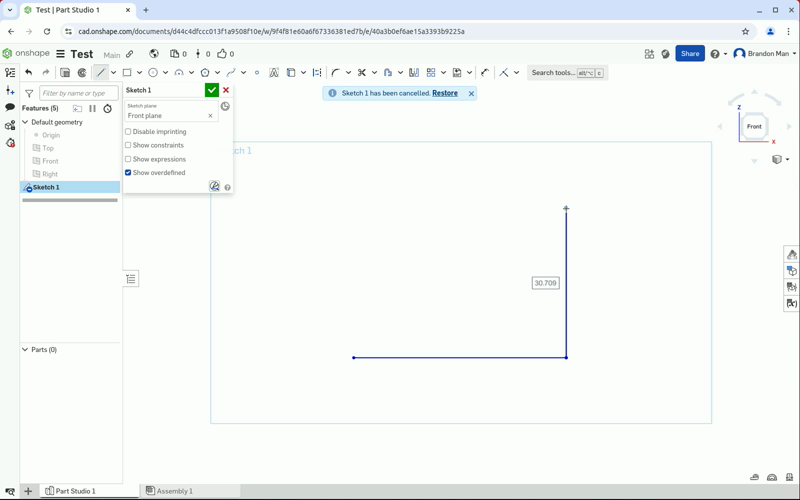
mouse_move(354, 208)
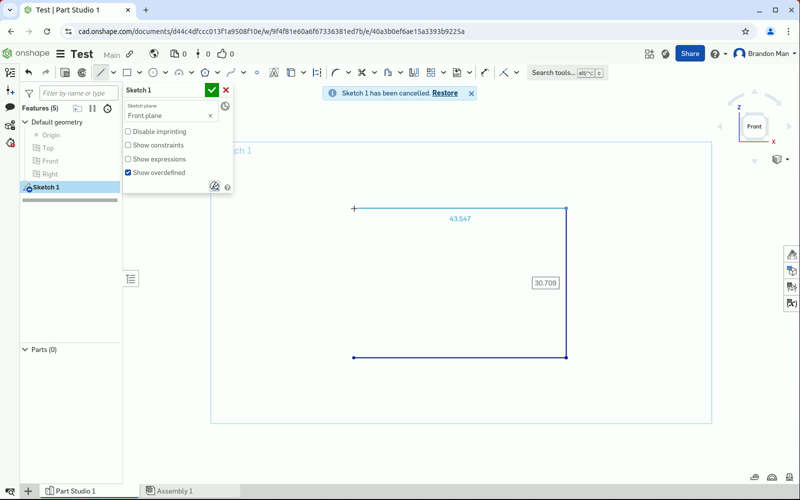
click(354, 208)
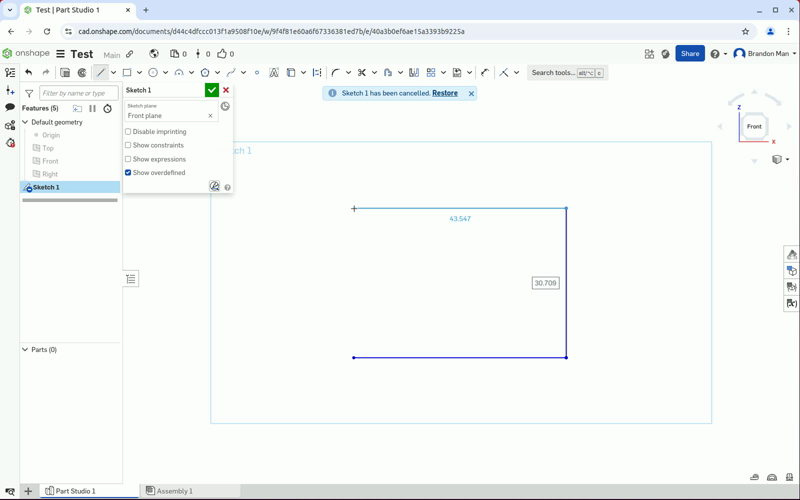
key_up(shift)
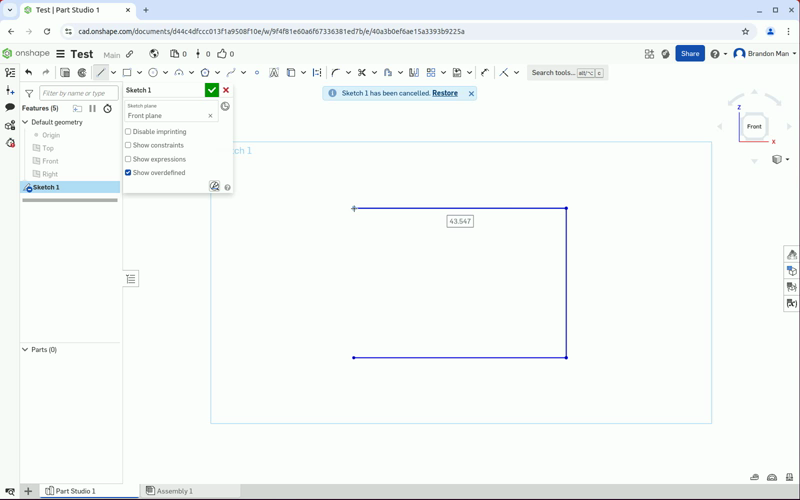
key_down(shift)
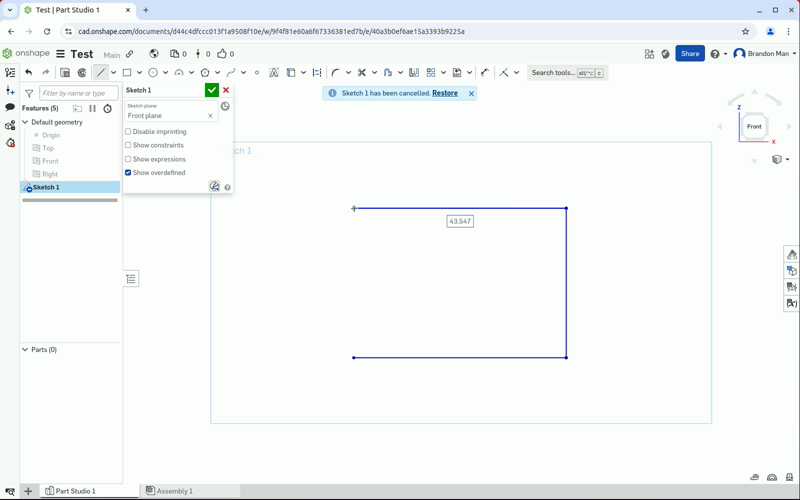
mouse_move(353, 357)
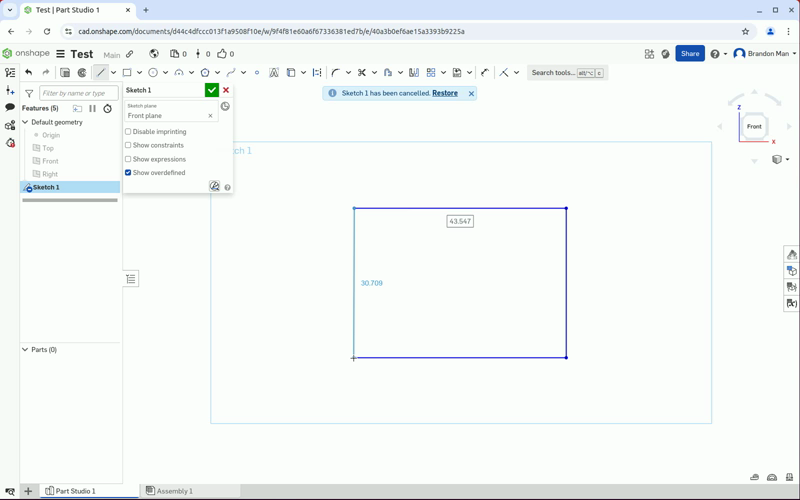
key_up(shift)
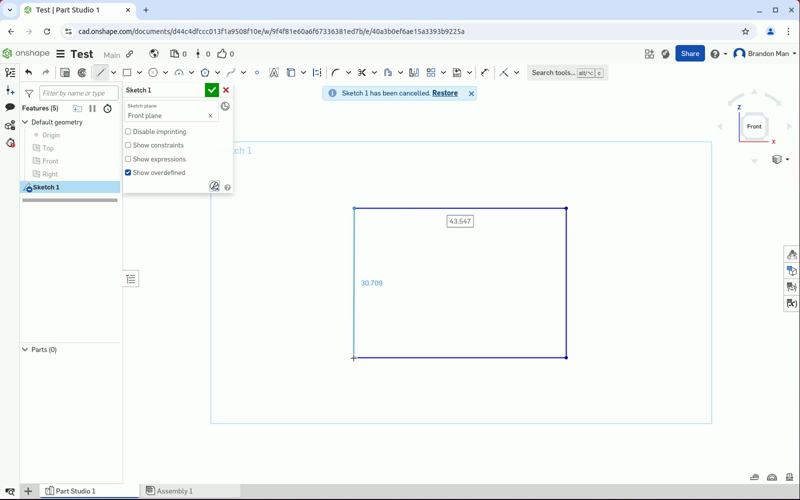
click(353, 357)
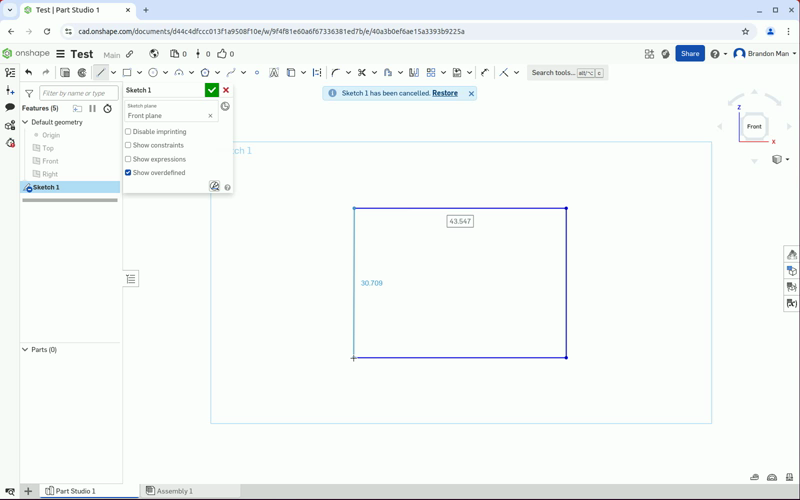
key(esc)
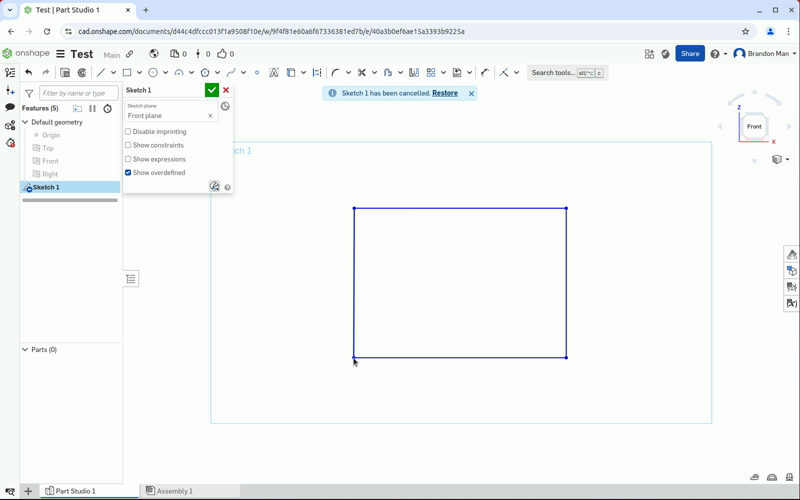
mouse_move(413, 323)
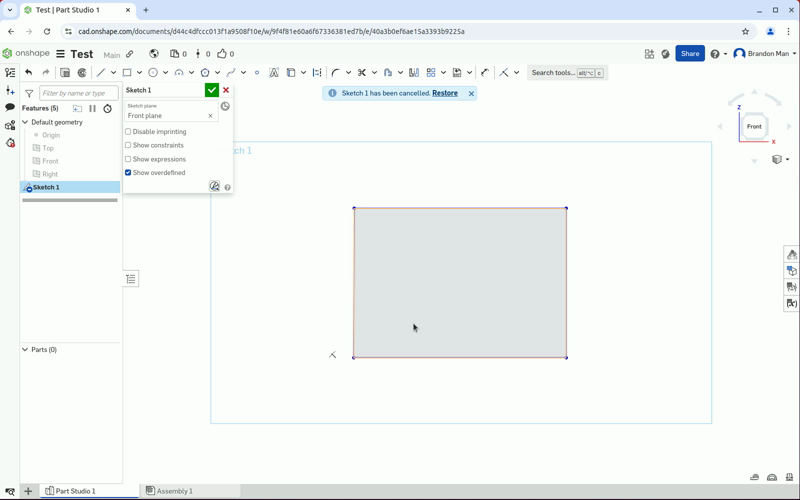
click(413, 323)
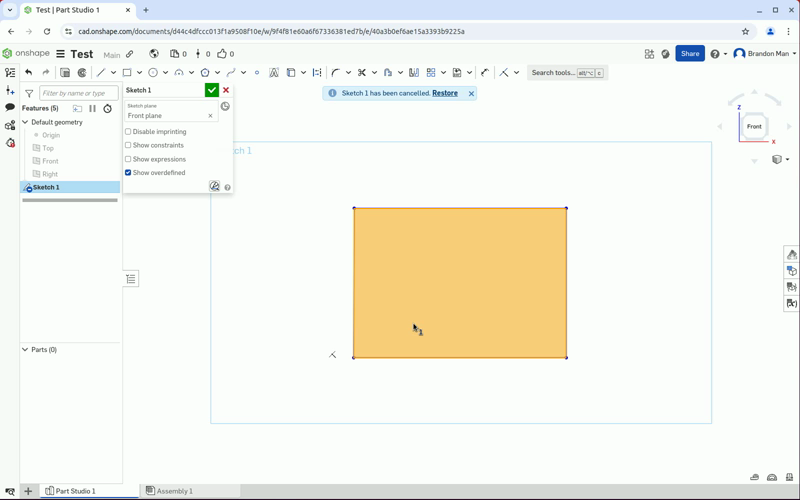
mouse_move(73, 352)
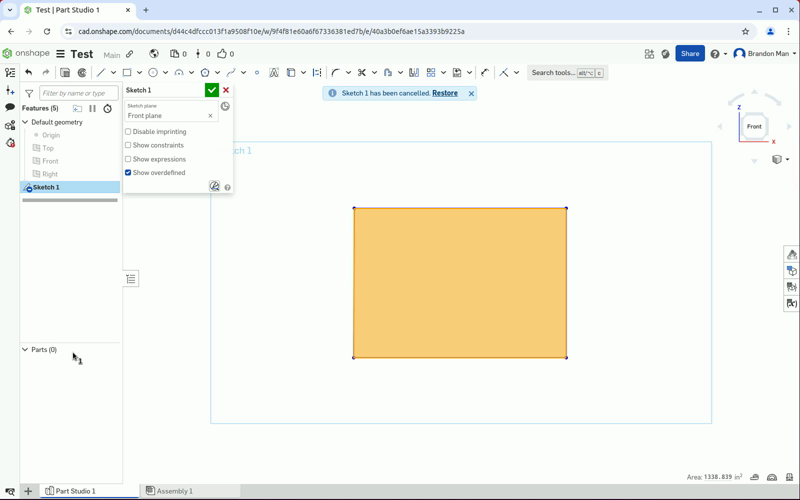
key(shift+y)
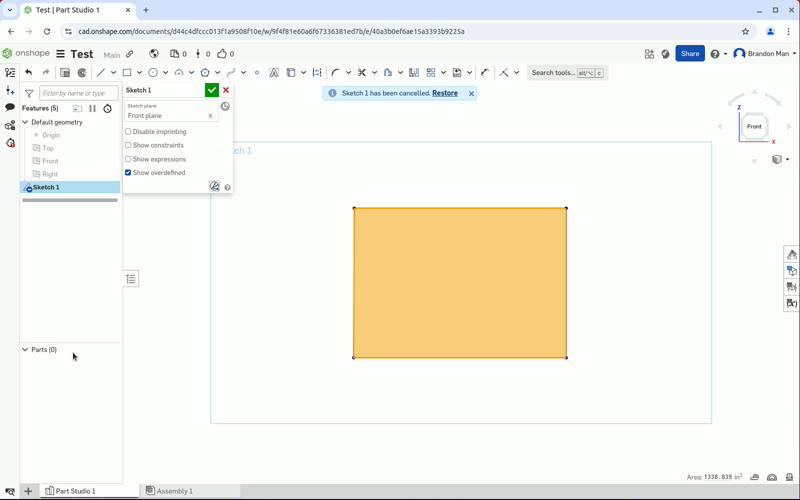
key(shift+e)
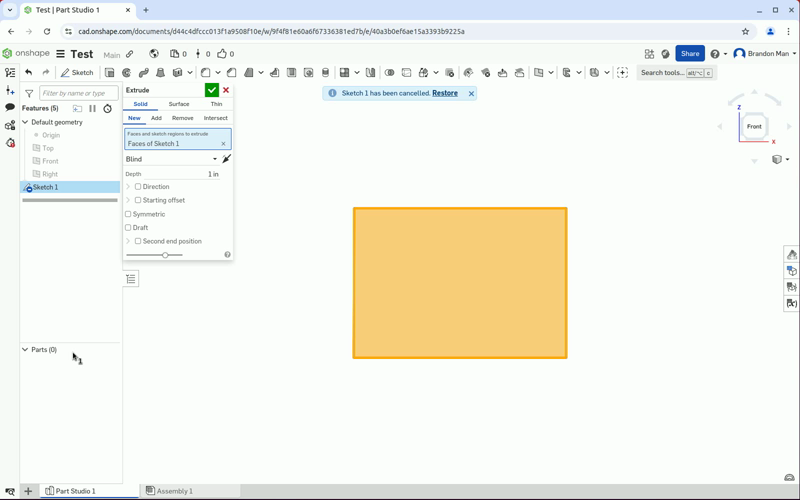
mouse_move(143, 106)
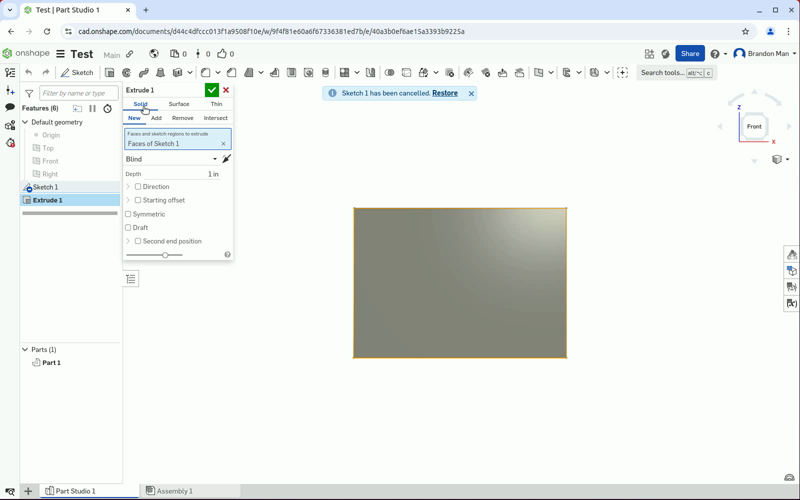
click(143, 106)
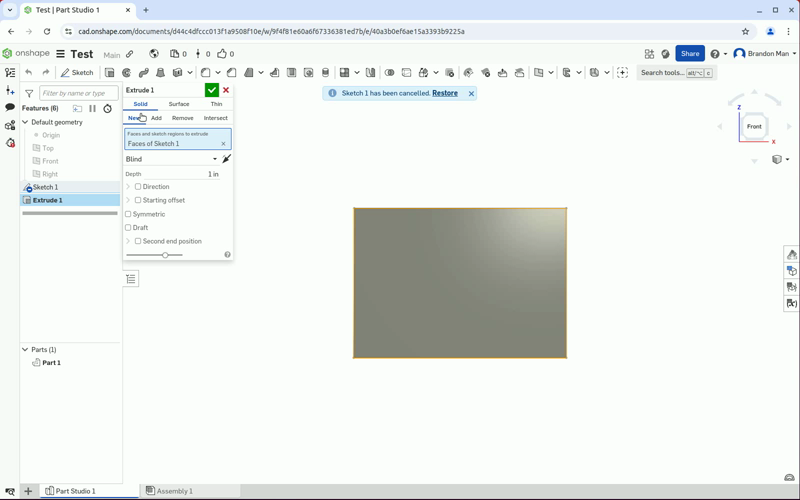
mouse_move(137, 120)
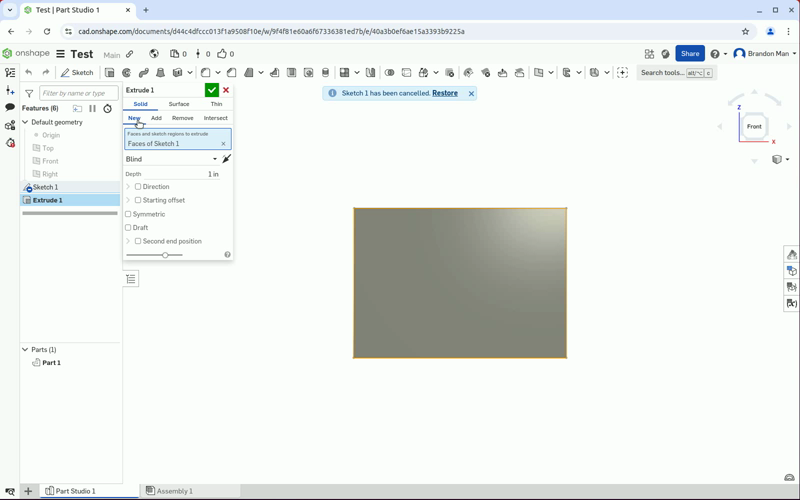
click(137, 120)
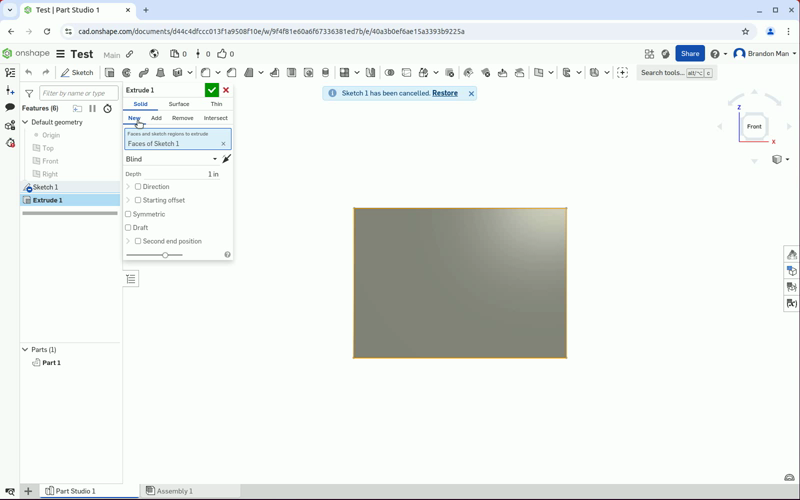
key(tab, 4)
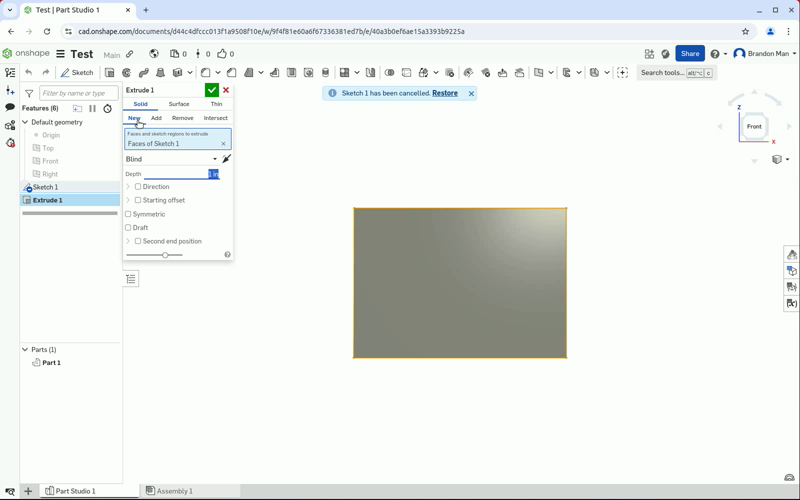
text(13.721)
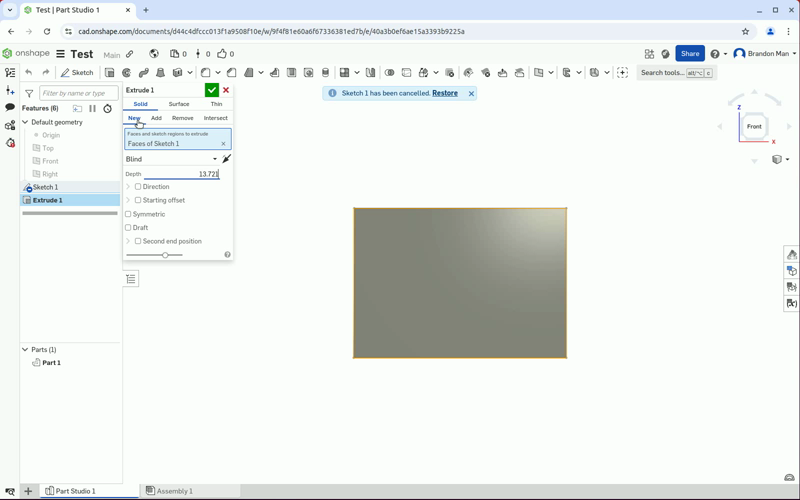
key(enter)
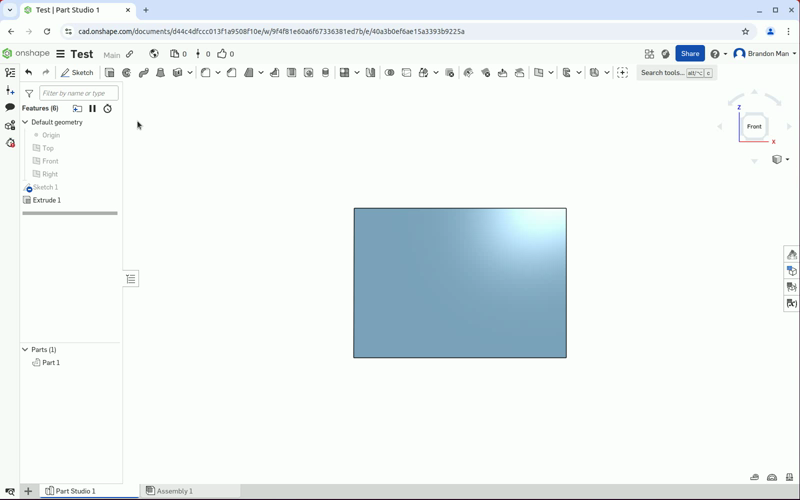
key(shift+h)
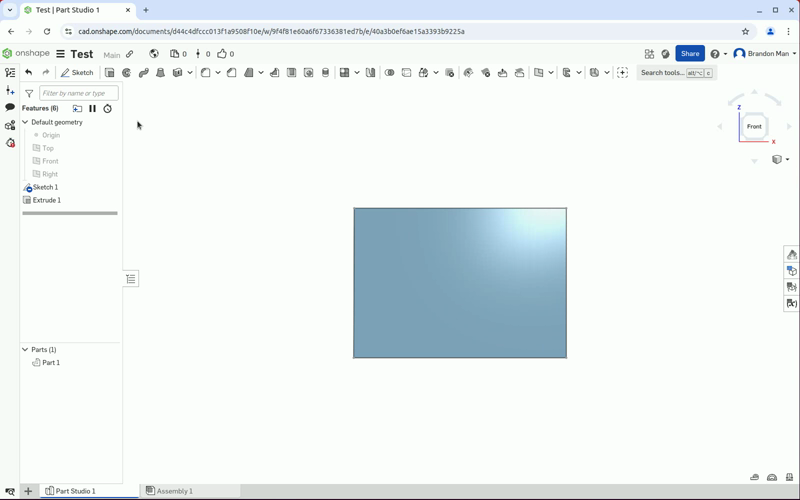
key(shift+h)
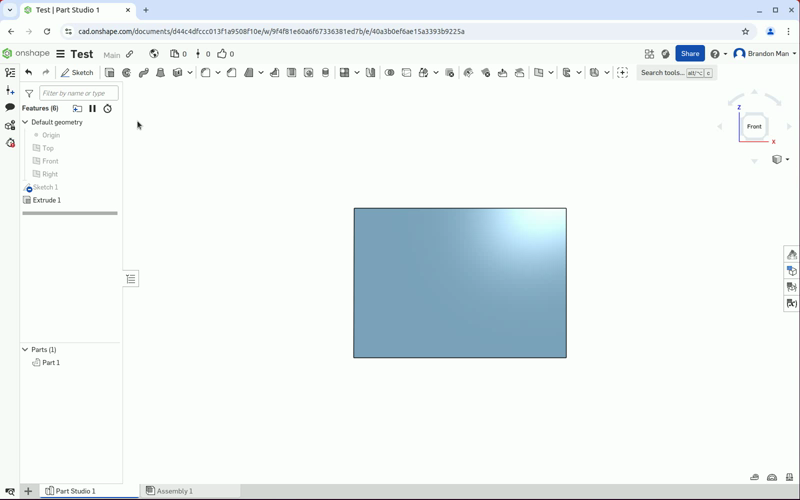
mouse_move(73, 189)
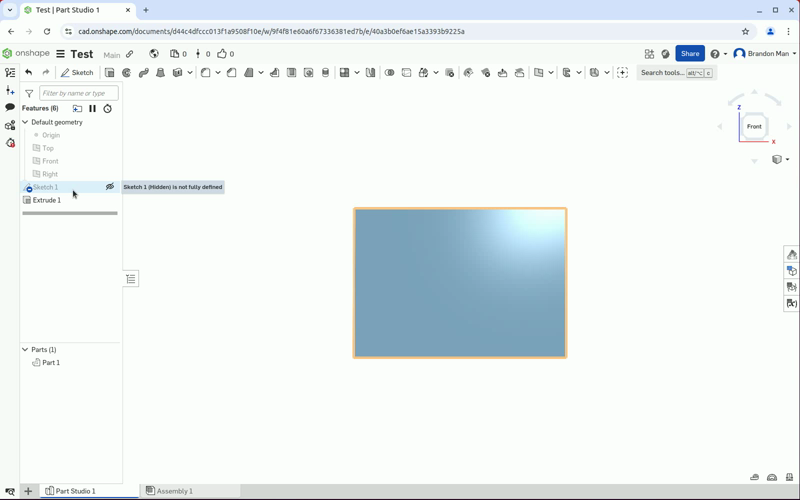
click(73, 189)
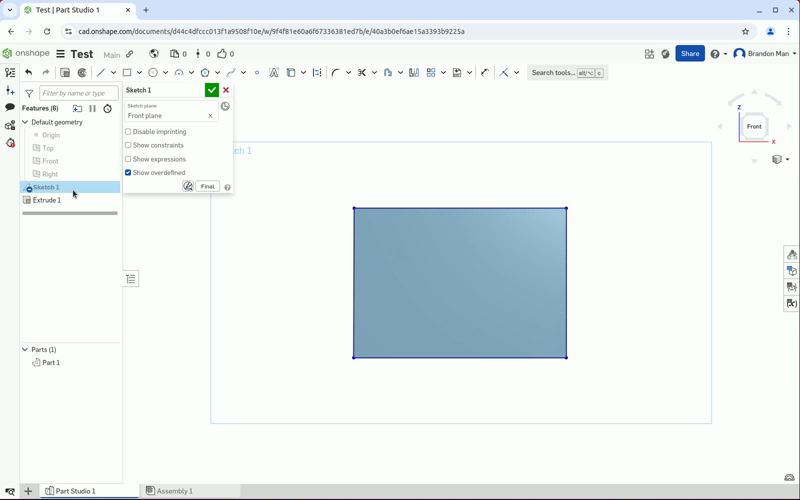
mouse_move(229, 92)
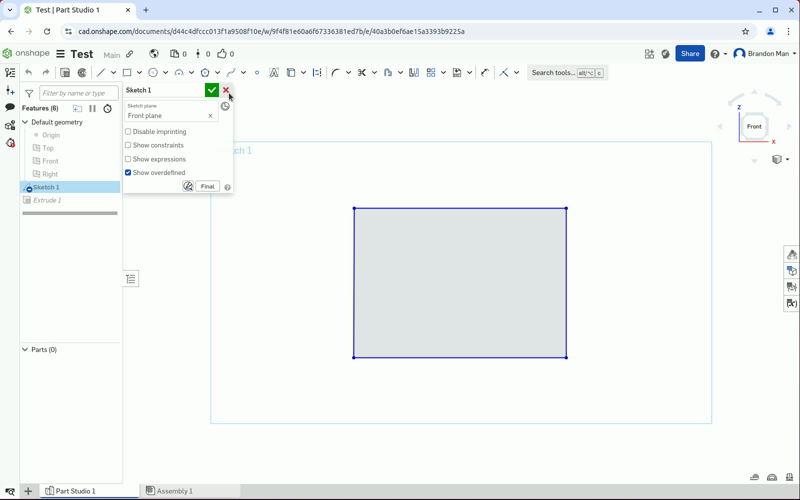
click(229, 92)
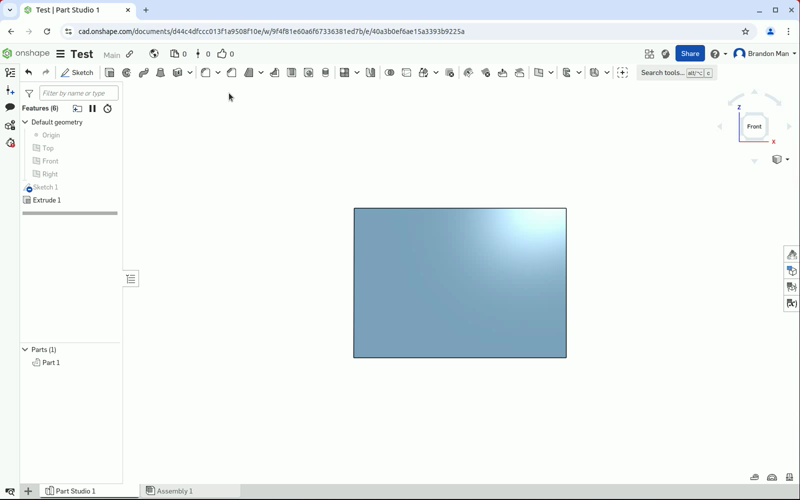
mouse_move(541, 75)
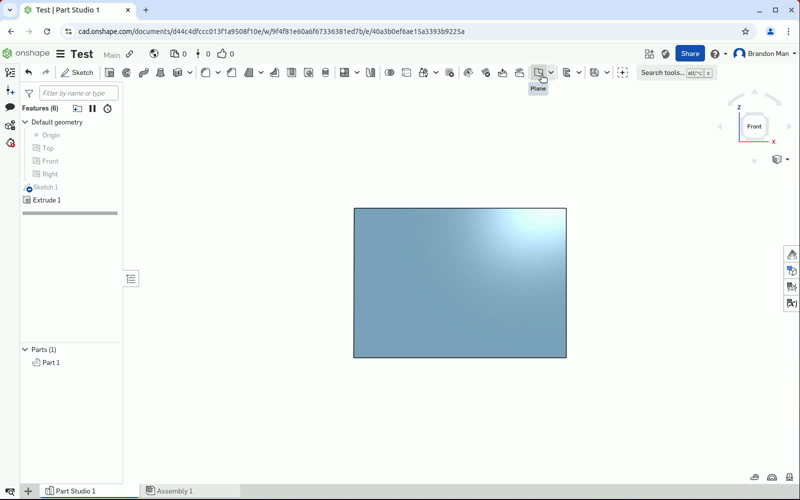
click(541, 75)
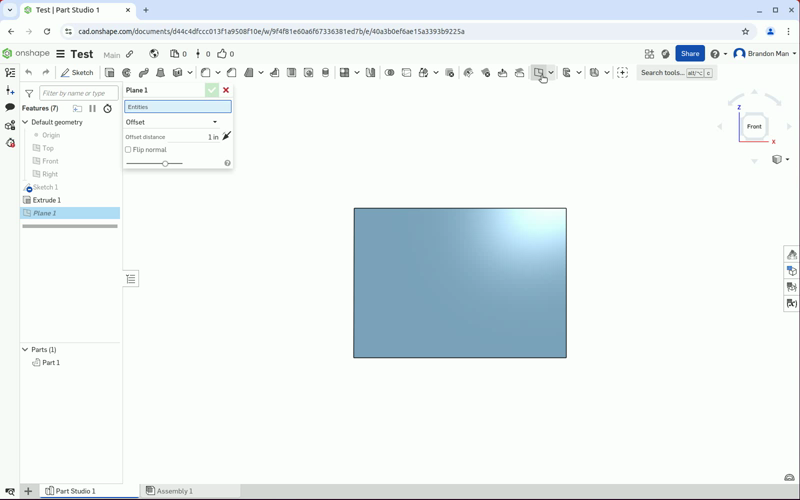
mouse_move(73, 163)
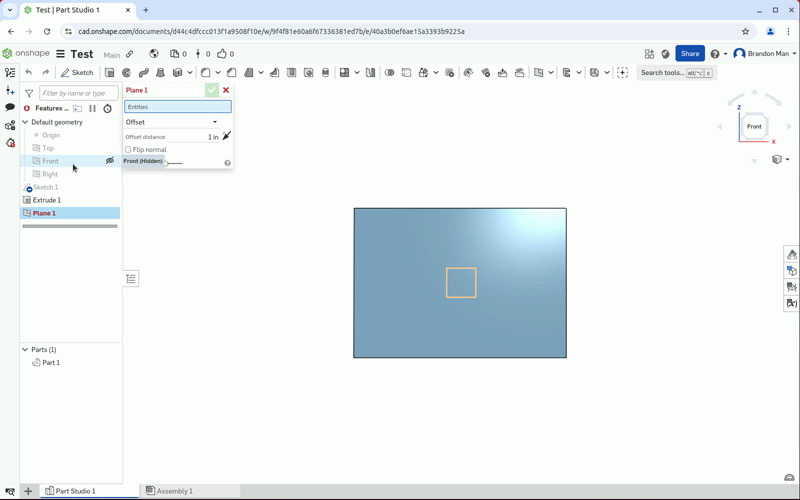
click(73, 163)
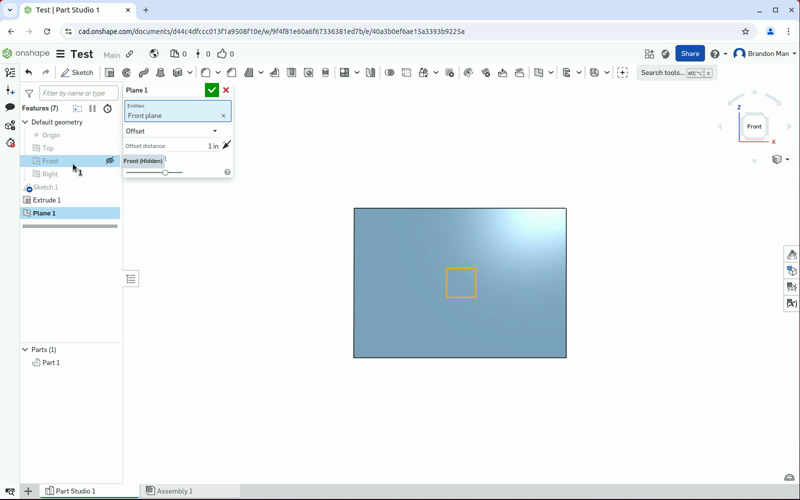
key(tab, 2)
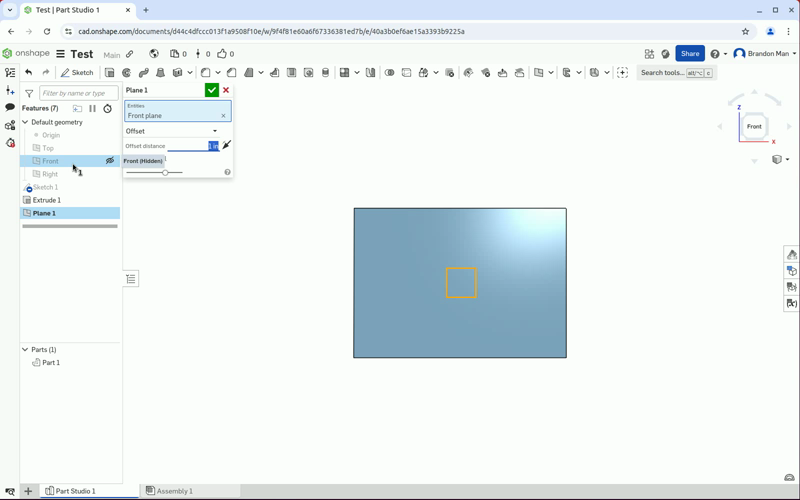
text(13.711)
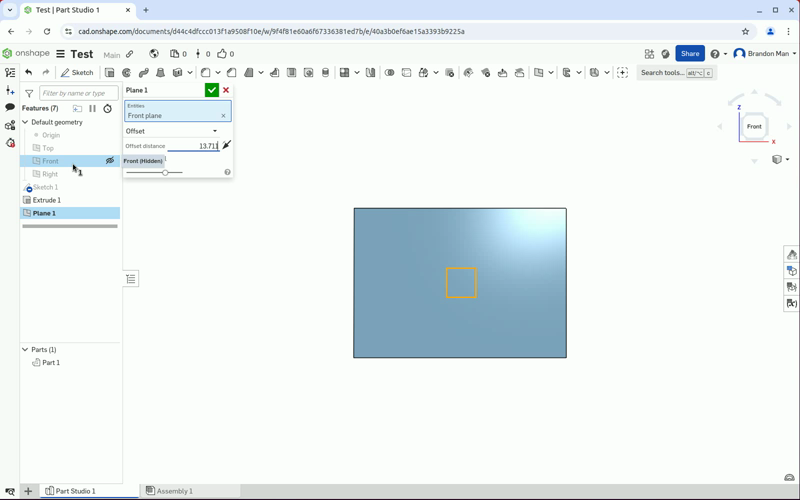
key(enter, 2)
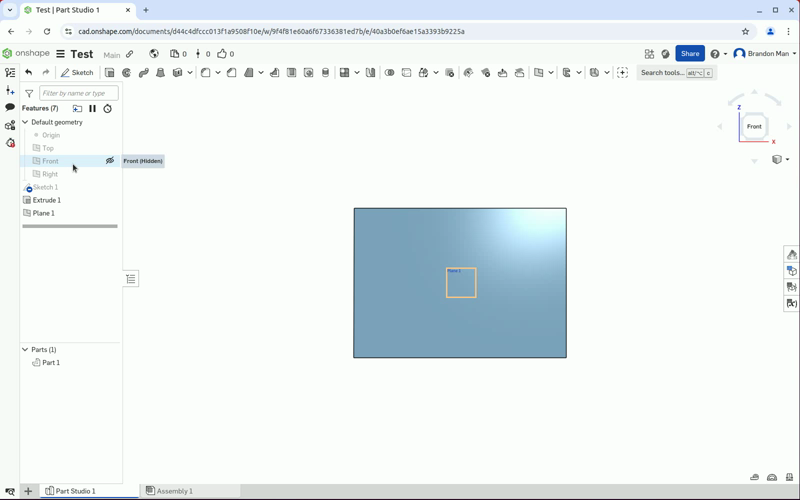
key(shift+s)
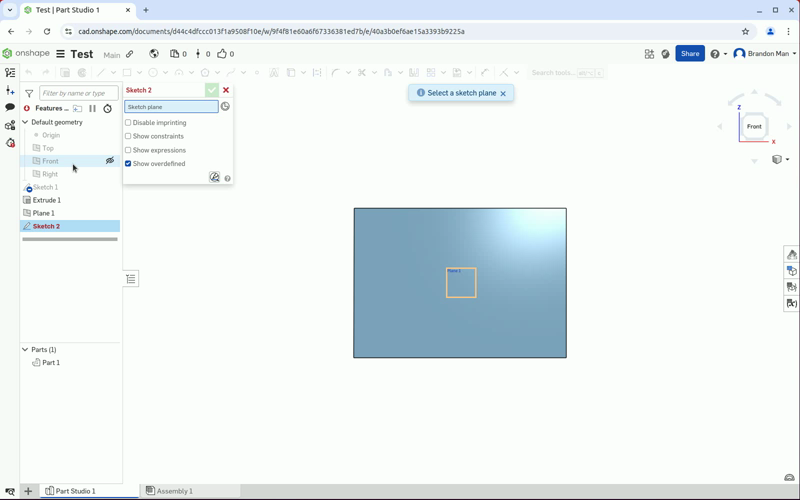
mouse_move(73, 215)
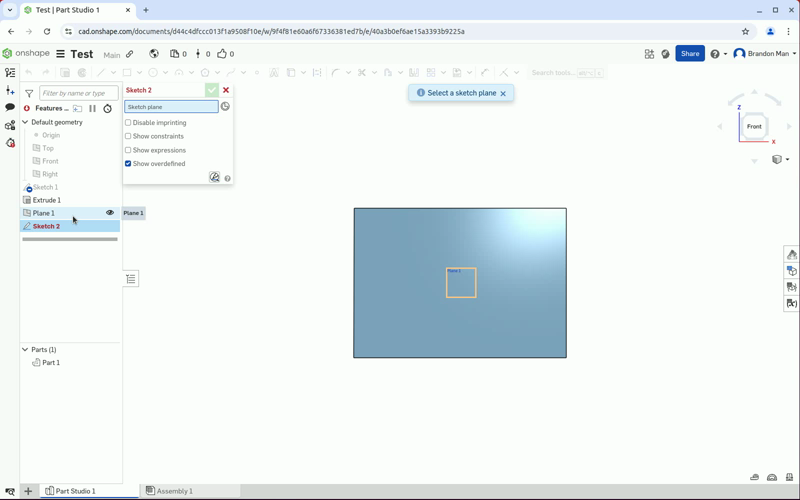
click(73, 215)
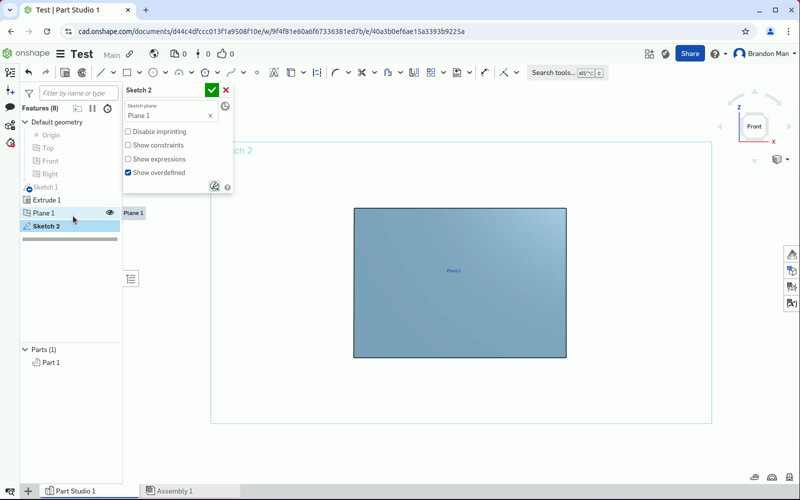
mouse_move(73, 352)
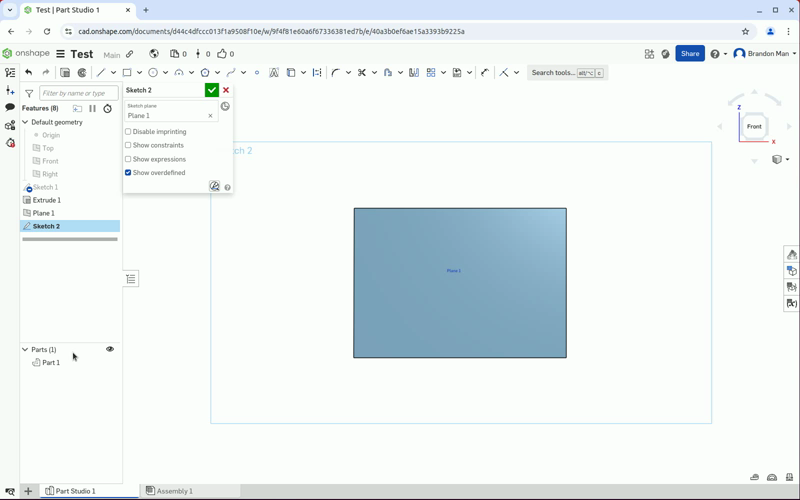
key(y)
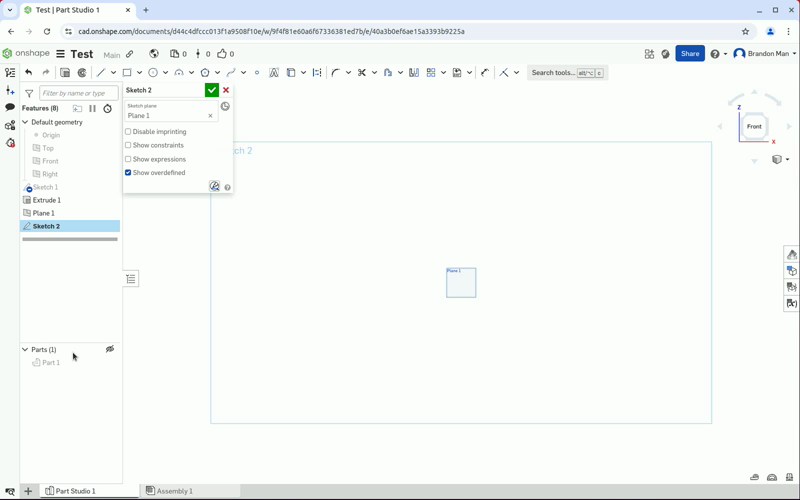
key(c)
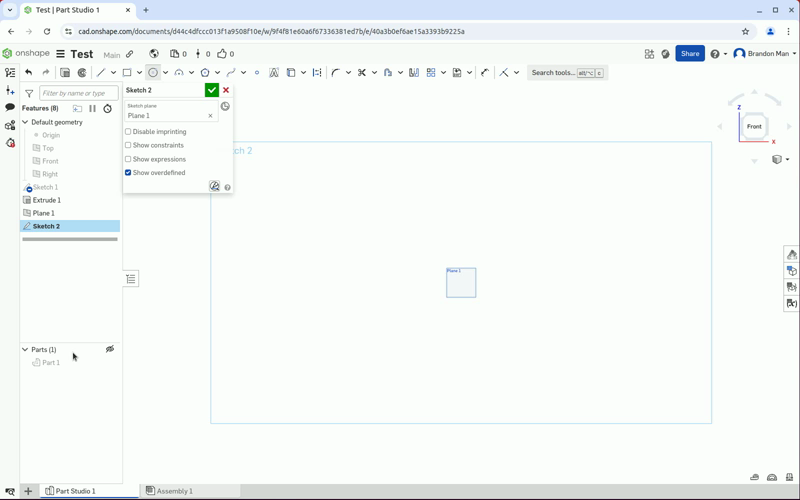
key_down(shift)
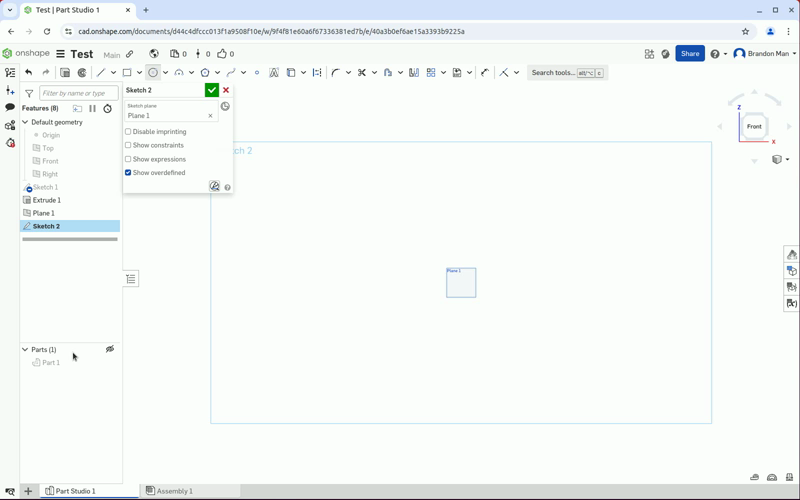
mouse_move(460, 282)
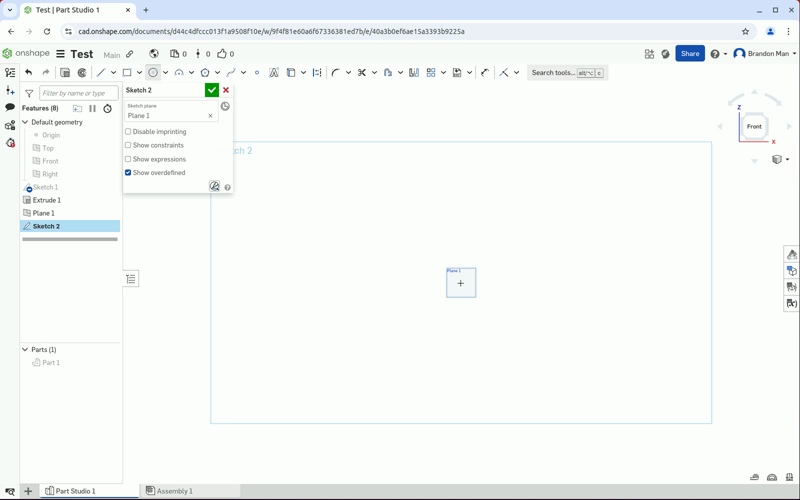
click(460, 282)
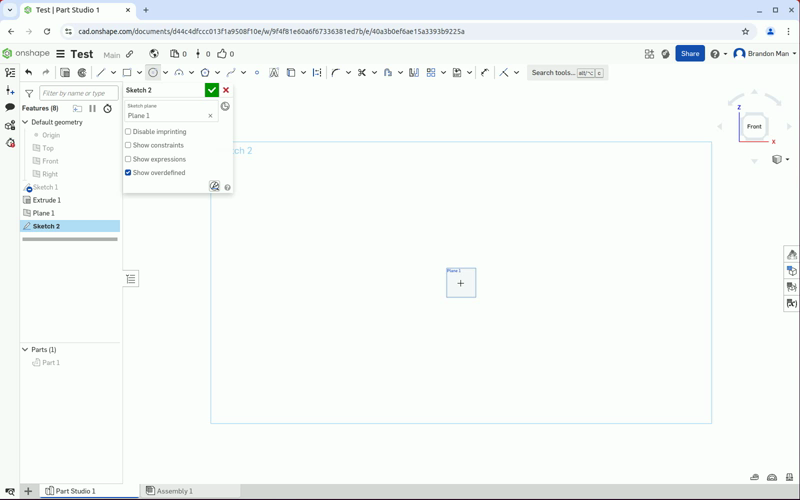
key_up(shift)
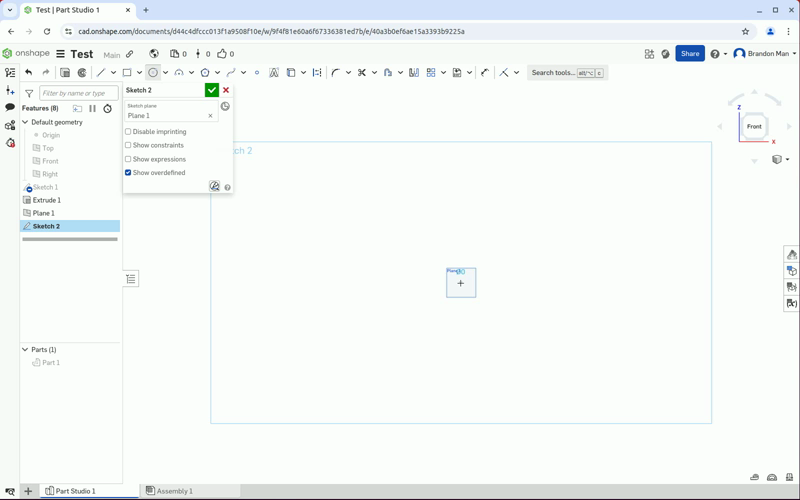
mouse_move(521, 282)
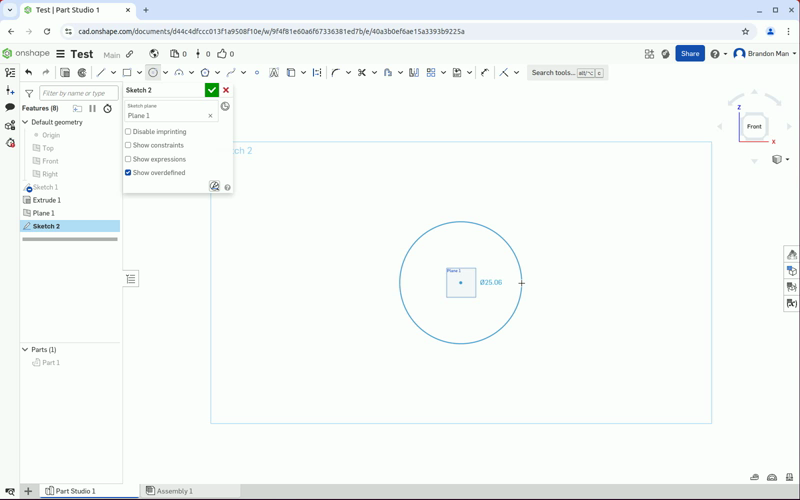
click(521, 282)
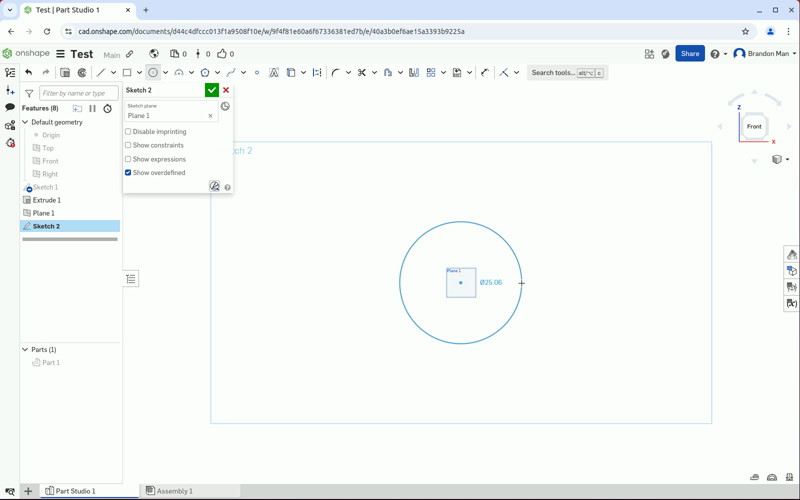
key(esc)
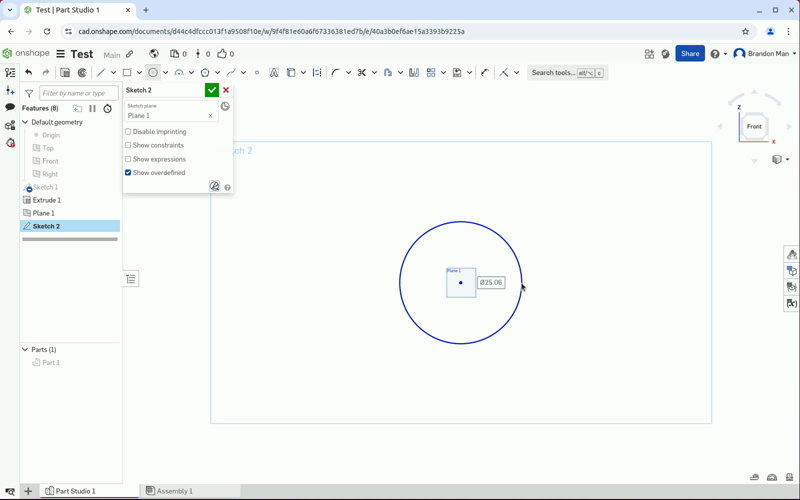
key(c)
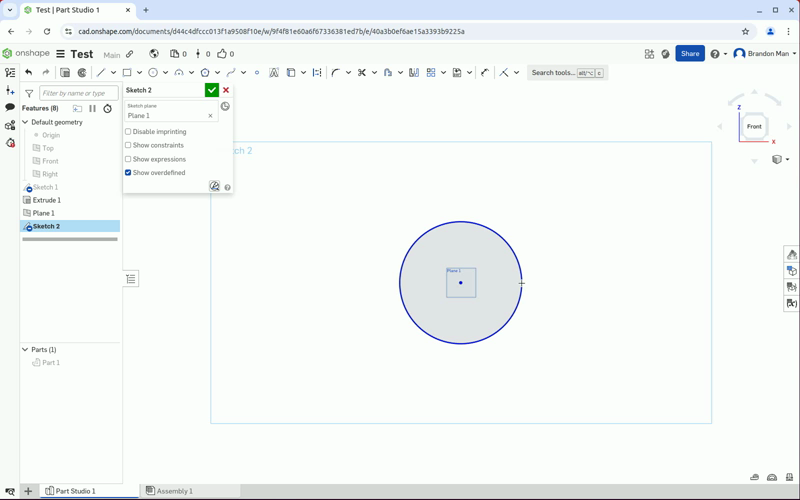
key_down(shift)
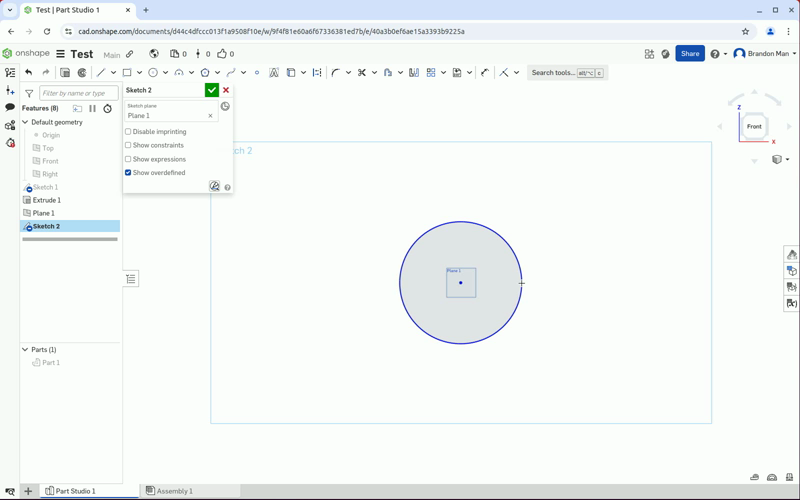
mouse_move(460, 282)
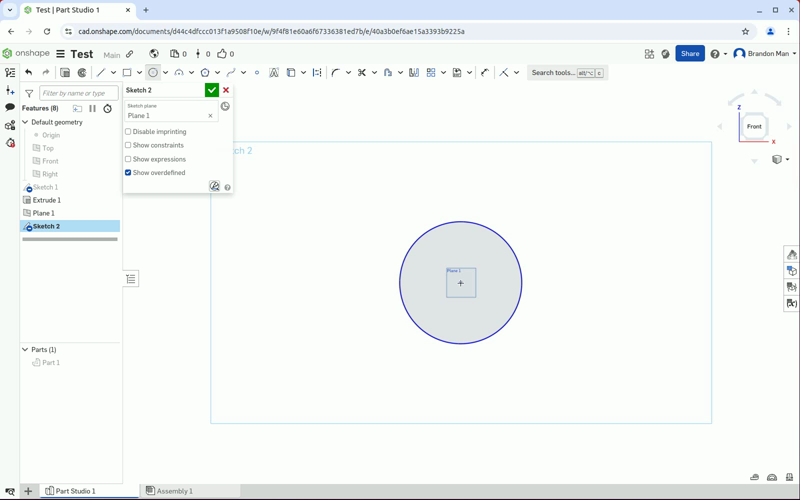
click(460, 282)
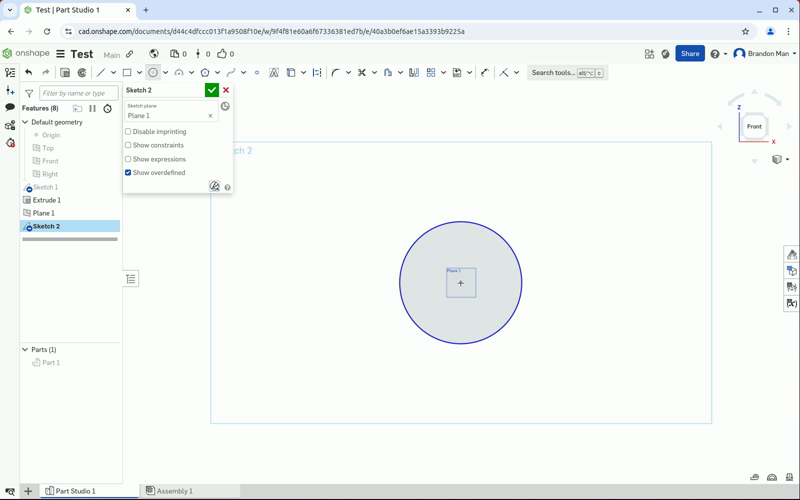
key_up(shift)
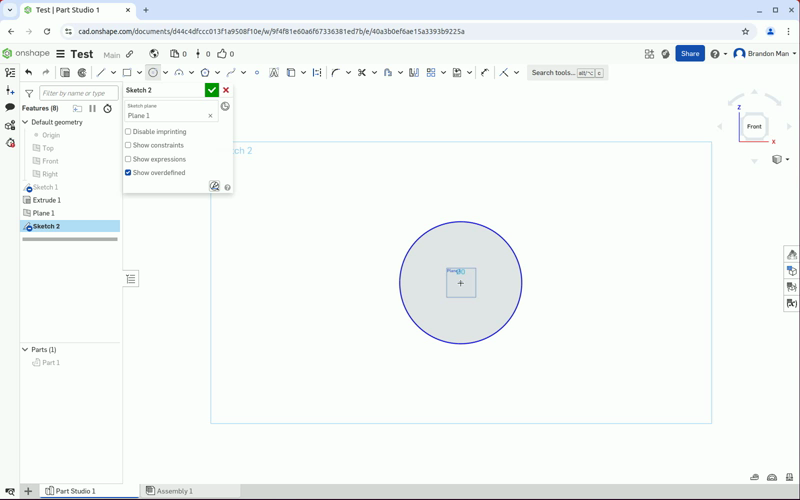
mouse_move(509, 282)
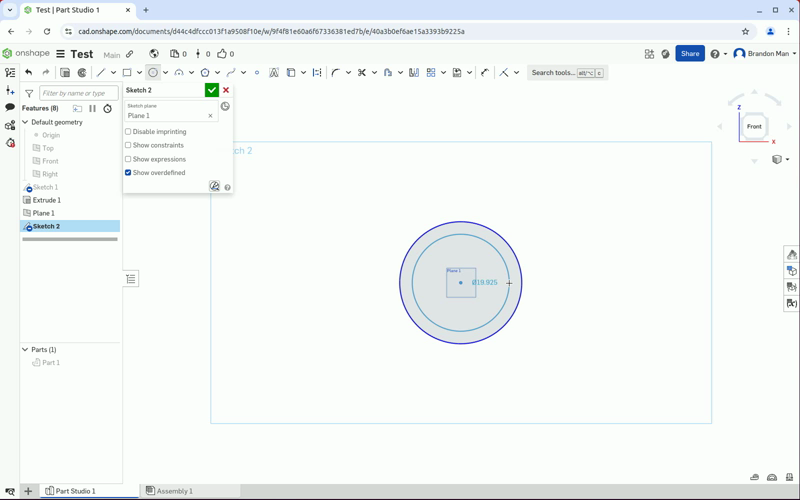
click(509, 282)
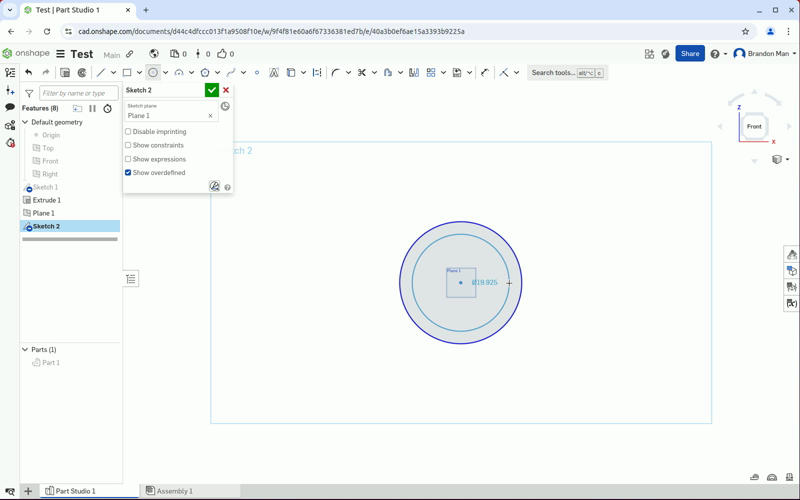
key(esc)
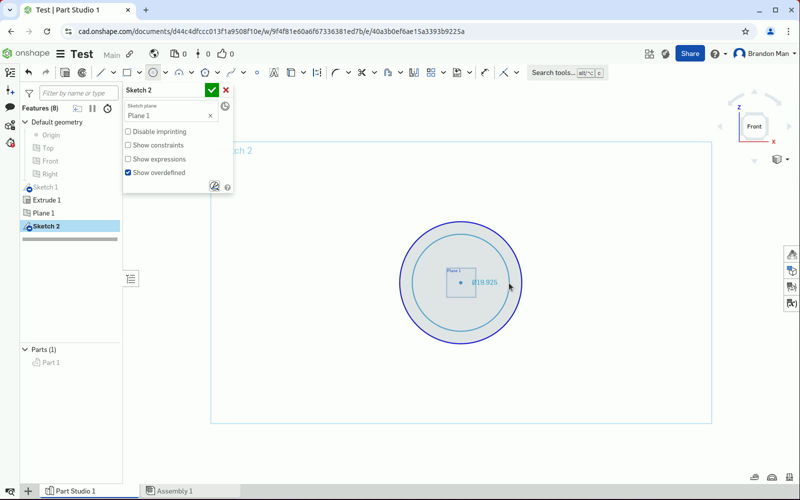
mouse_move(416, 310)
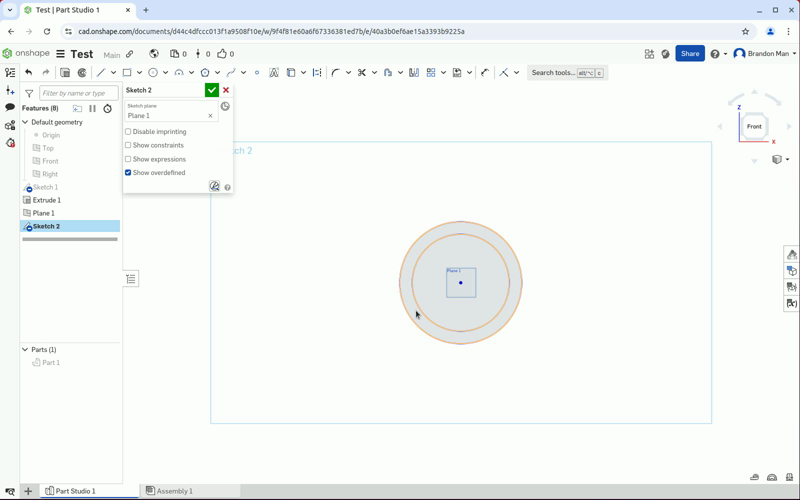
click(416, 310)
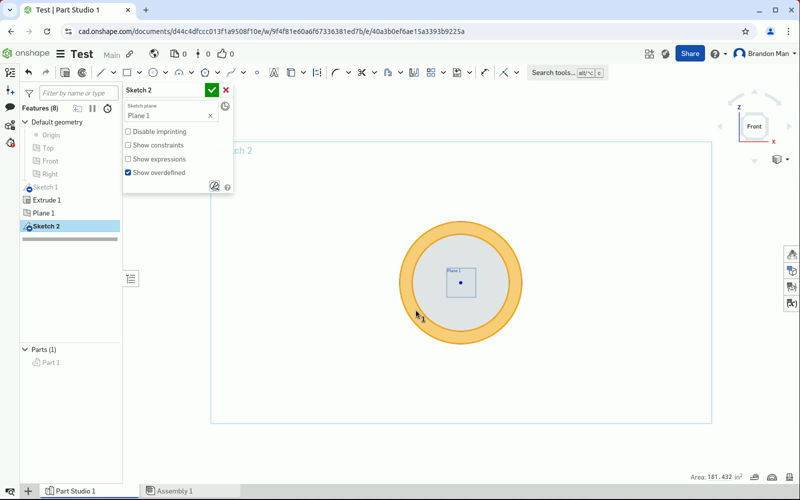
mouse_move(73, 352)
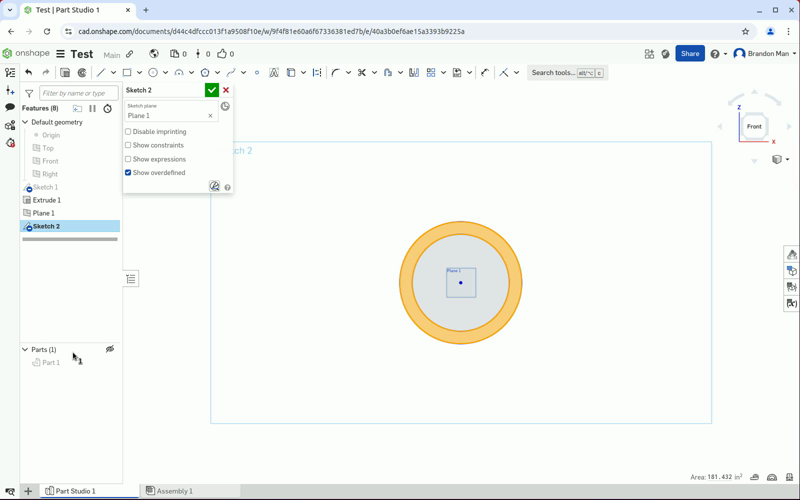
key(shift+y)
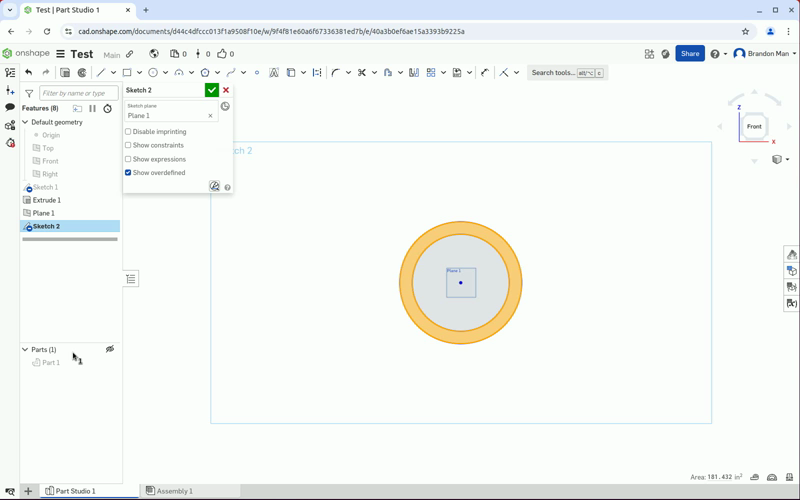
key(shift+e)
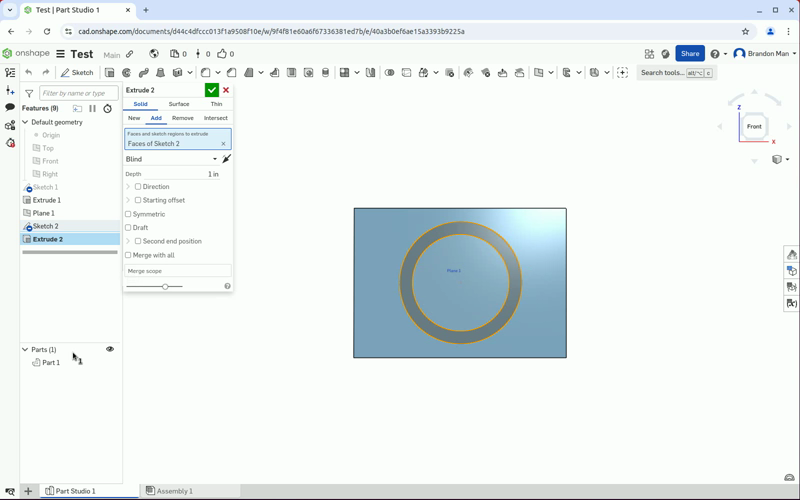
mouse_move(143, 106)
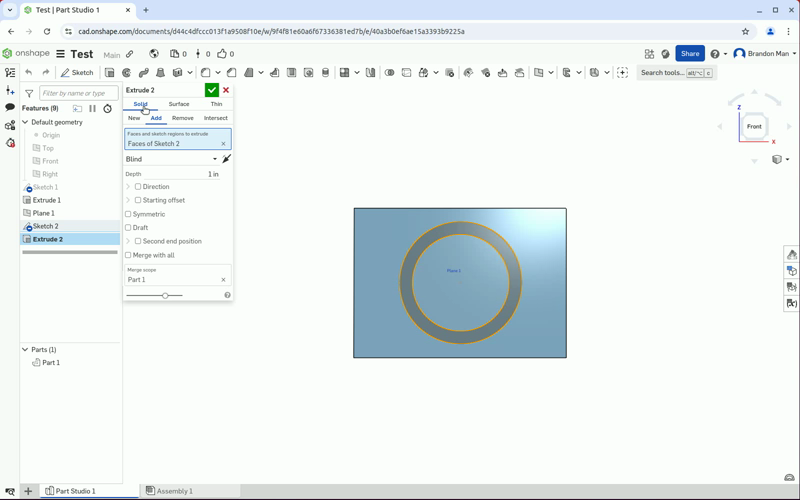
click(143, 106)
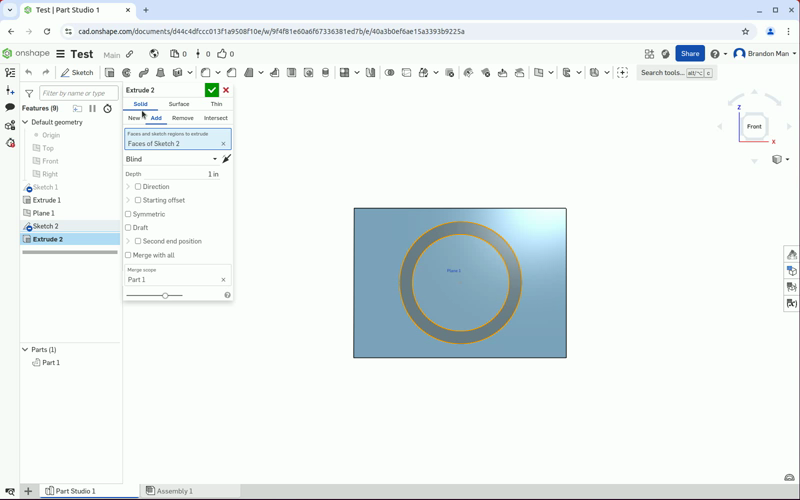
mouse_move(137, 120)
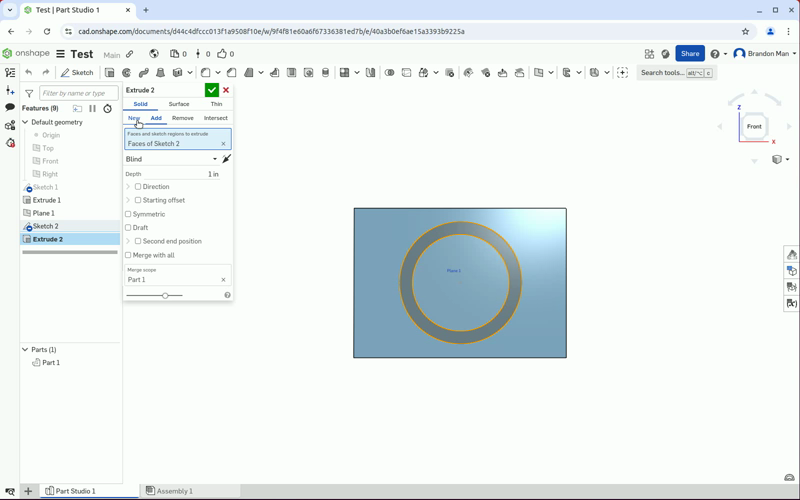
click(137, 120)
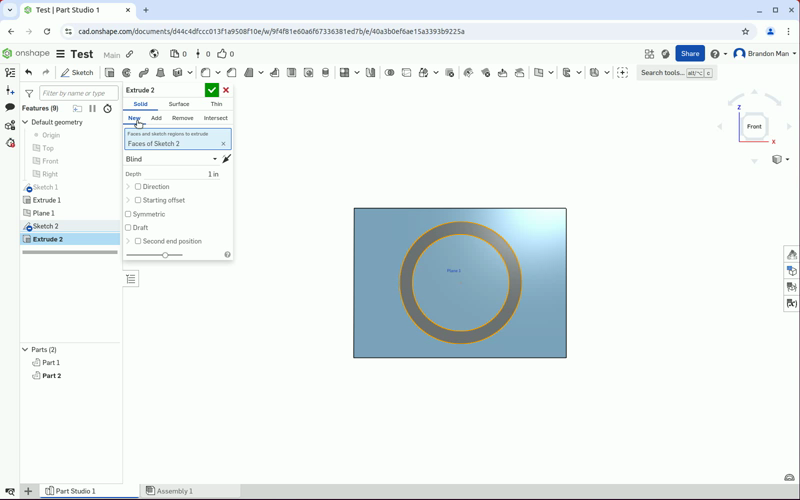
key(tab, 4)
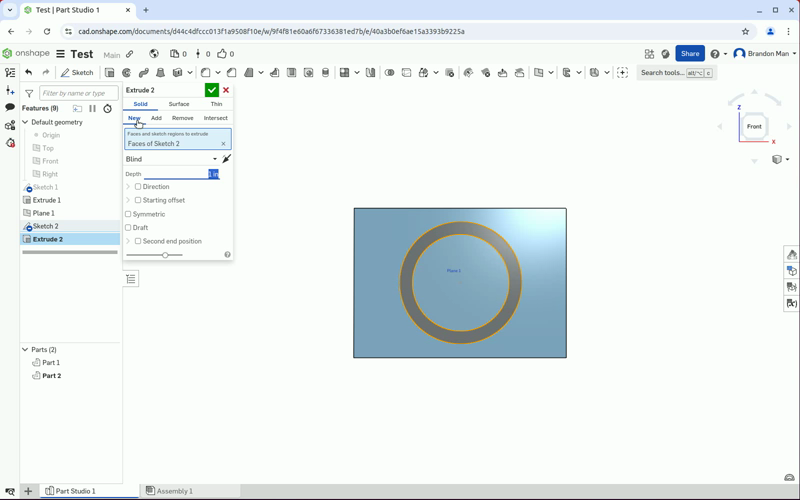
text(9.388)
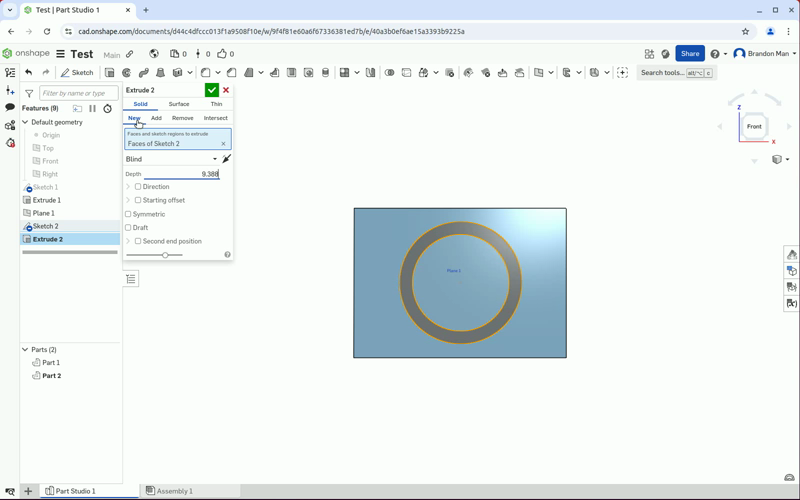
key(enter)
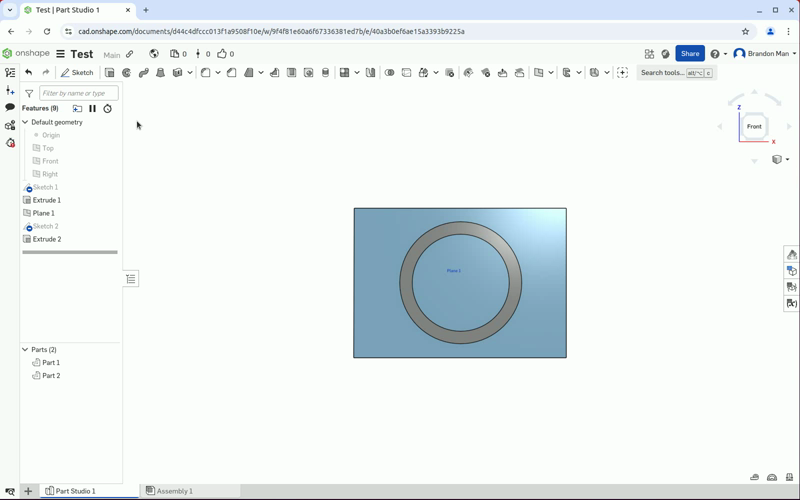
key(shift+h)
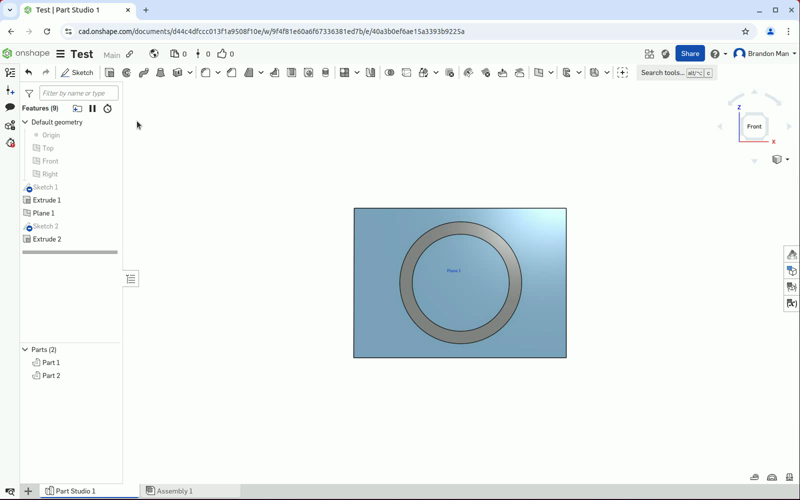
key(shift+h)
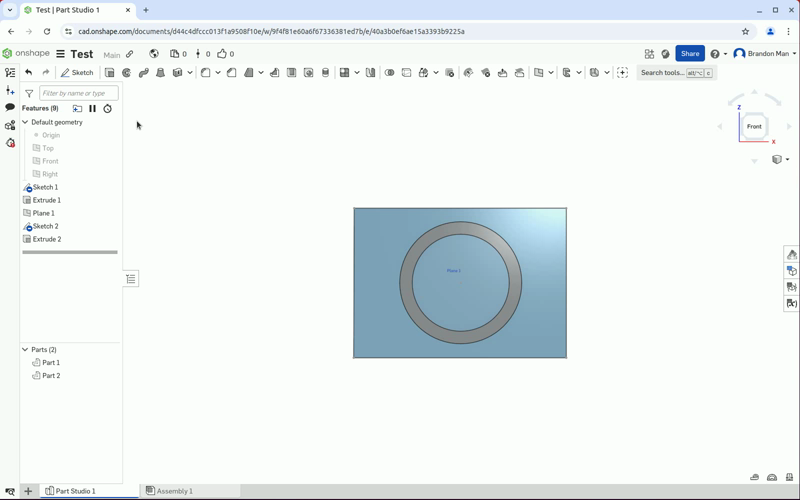
key(shift+7)
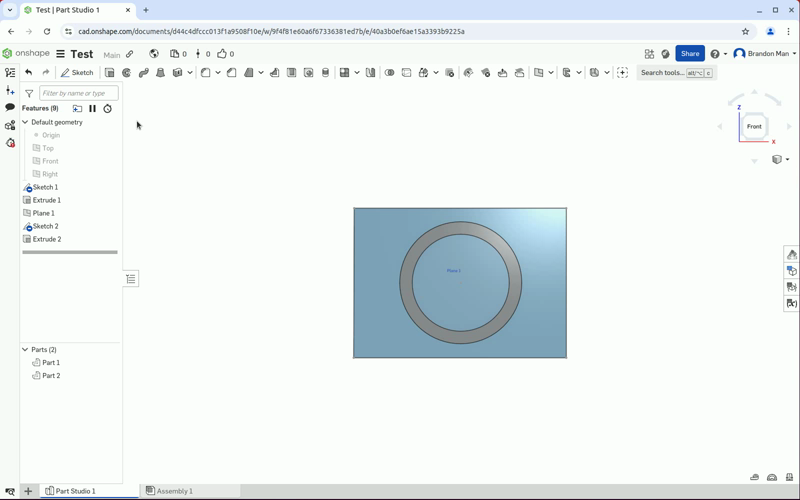
key(left, 2)
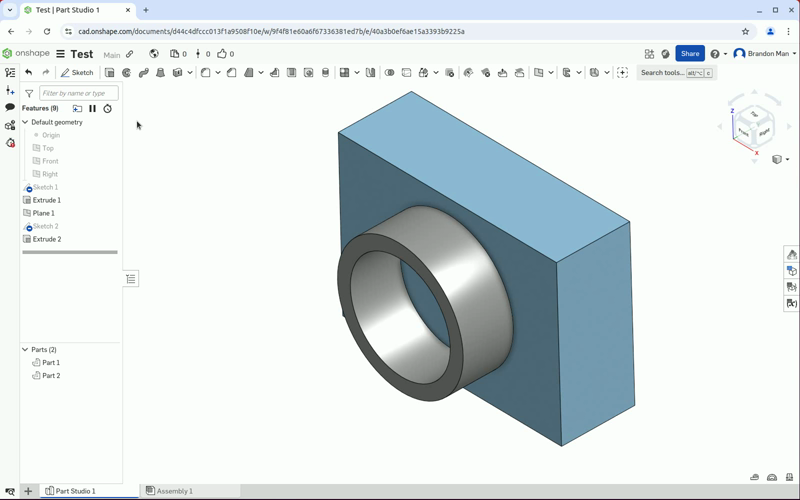
key(down, 2)
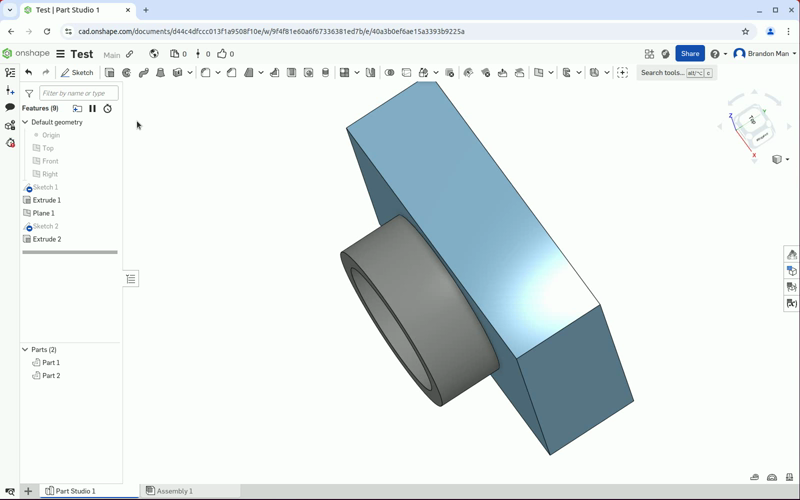
key(up, 2)
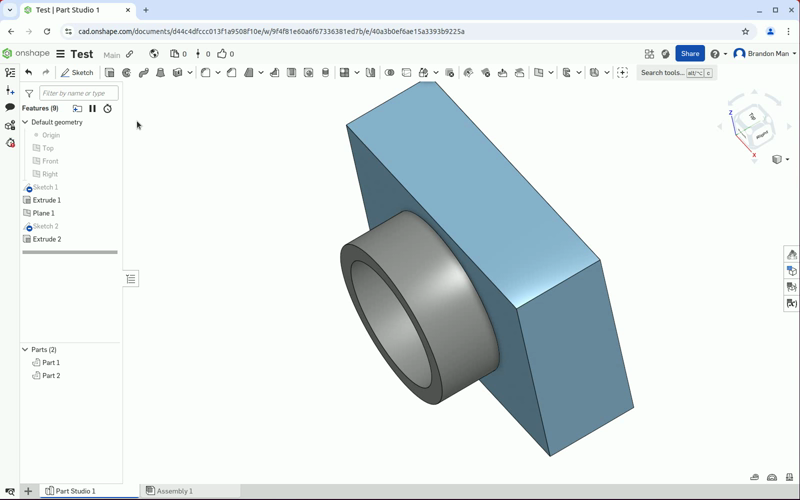
key(right, 2)
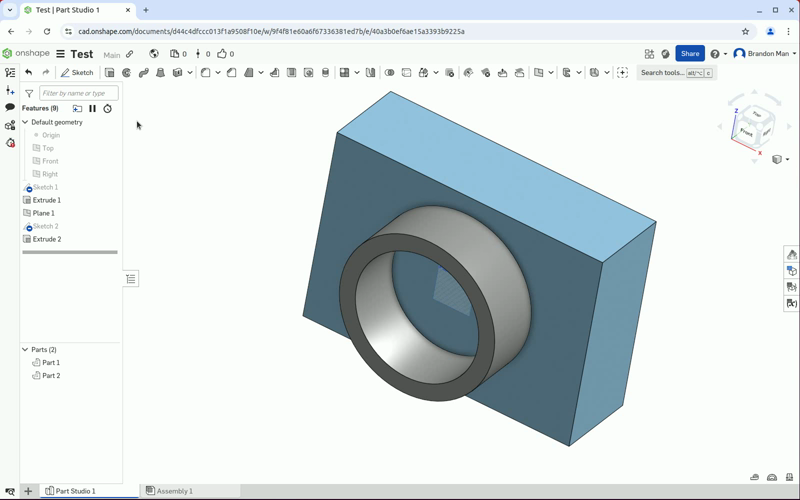
mouse_move(73, 189)
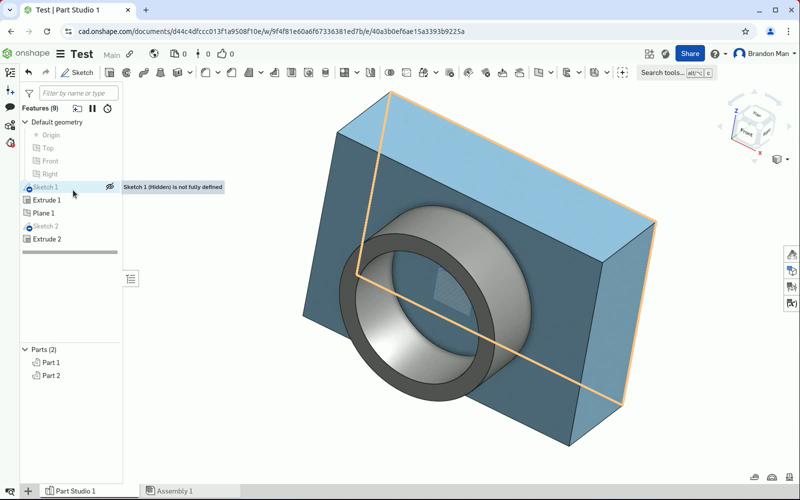
click(73, 189)